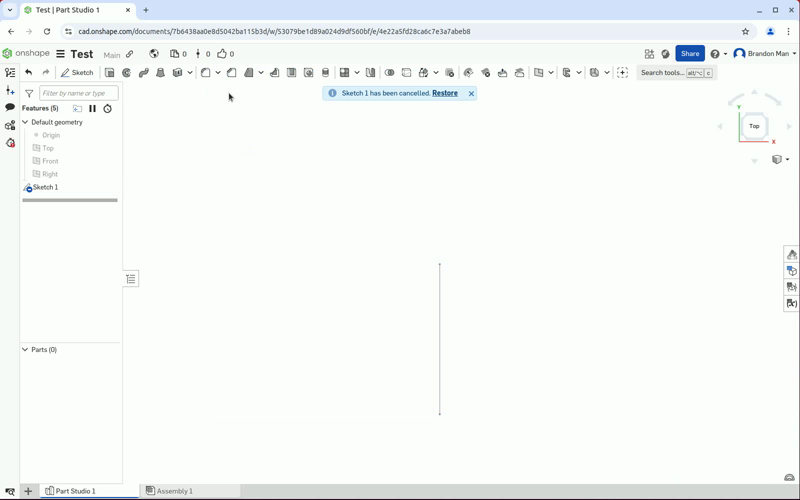
key(shift+h)
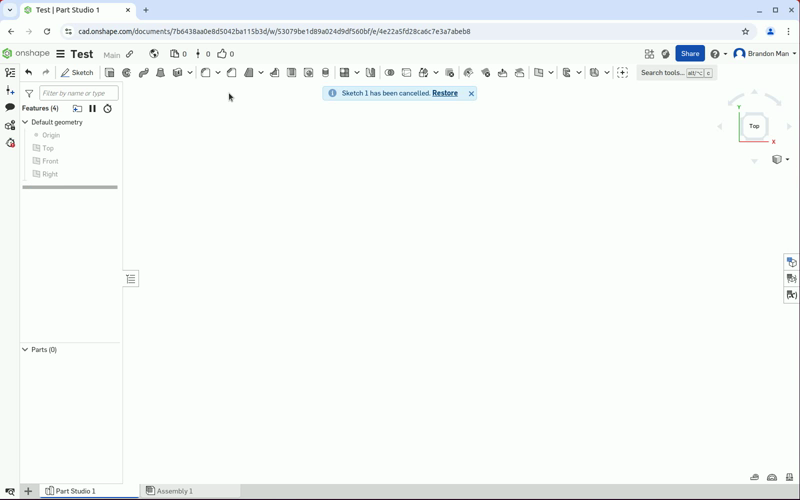
mouse_move(73, 352)
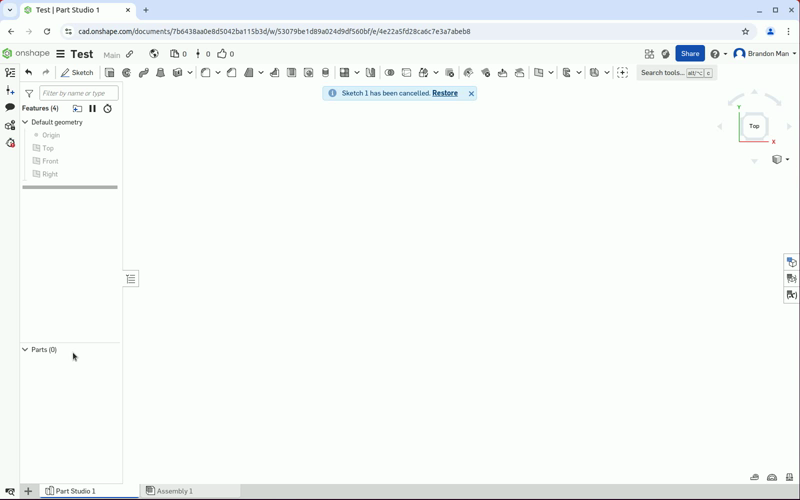
key(y)
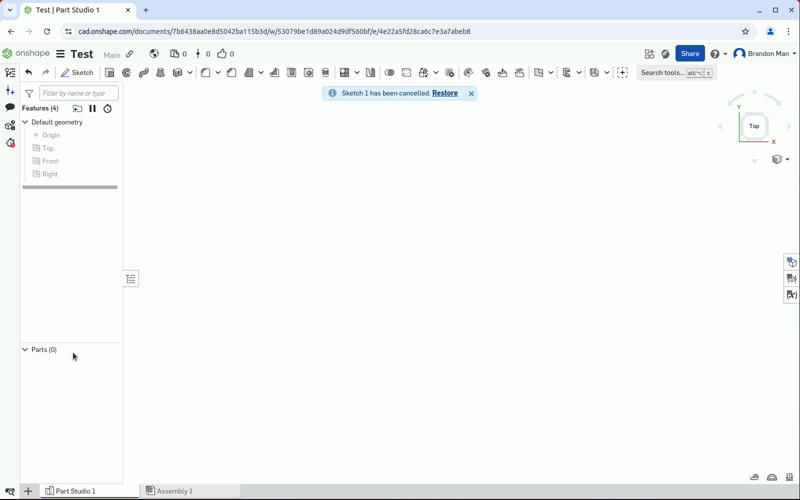
key(shift+p)
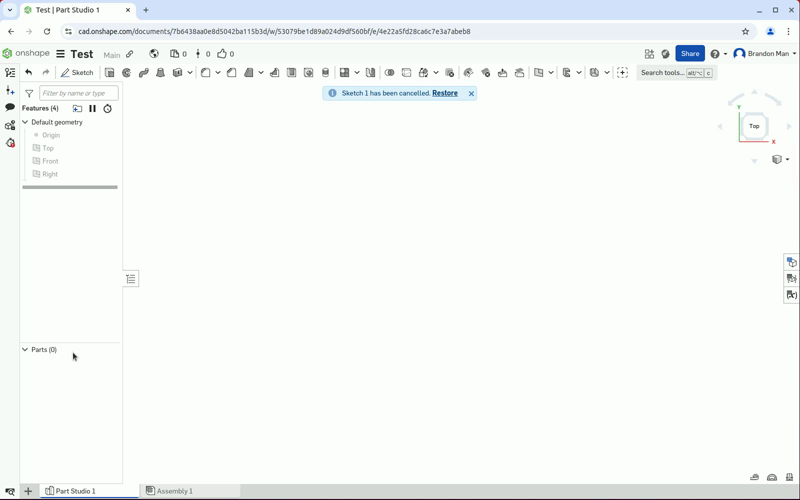
key(space)
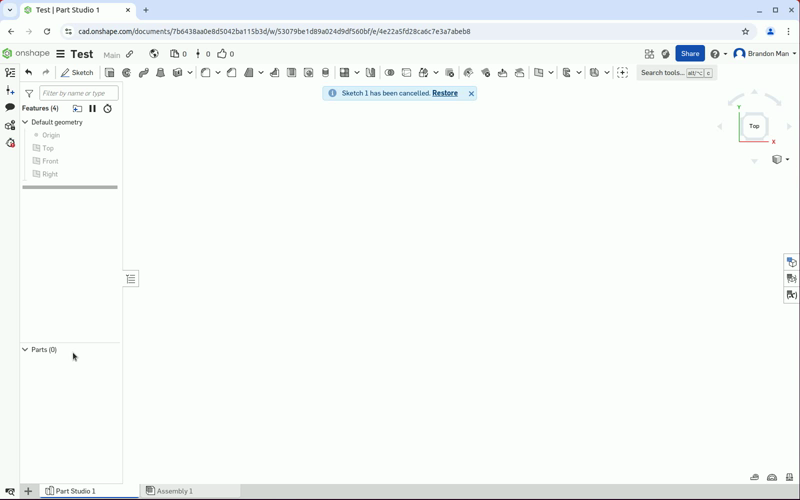
key_down(shift)
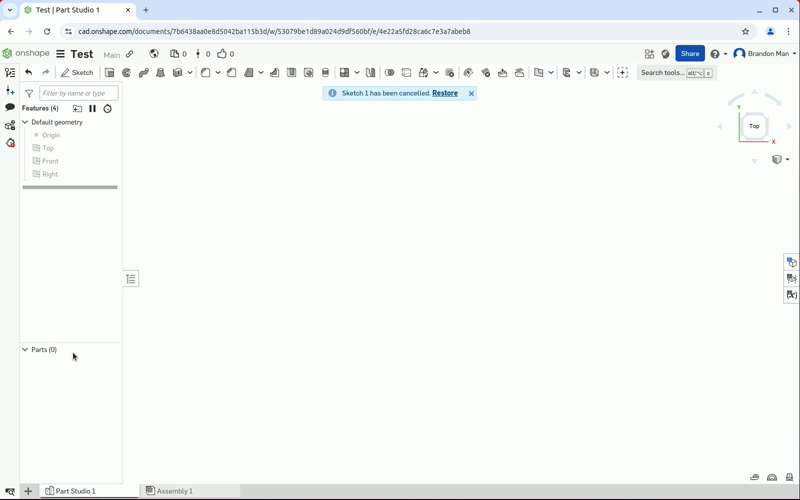
key(up)
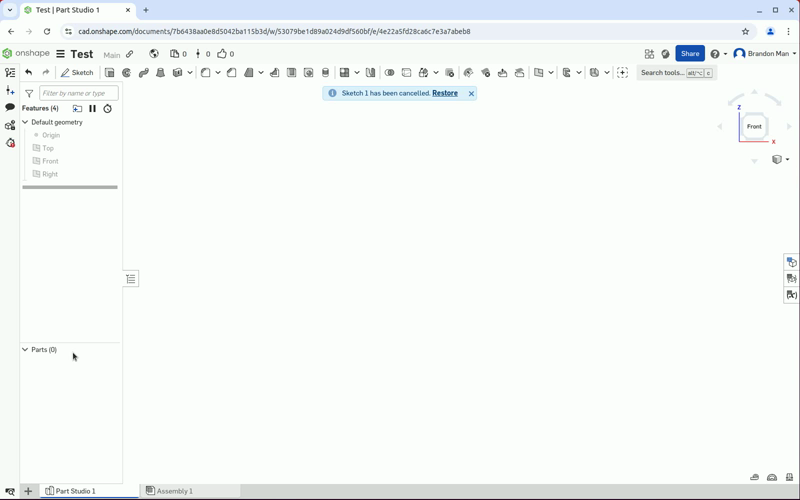
key_up(shift)
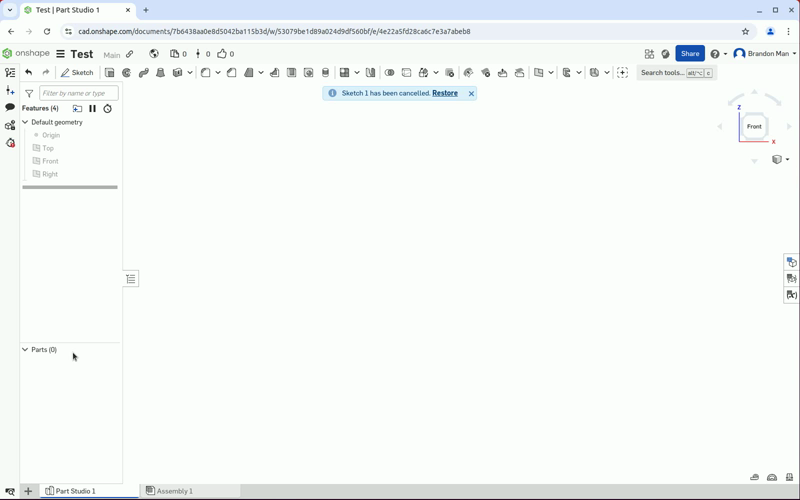
mouse_move(73, 352)
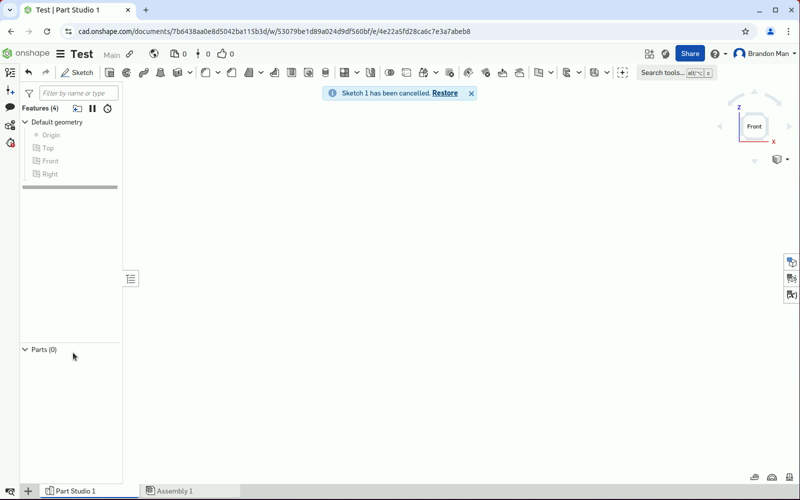
key(shift+y)
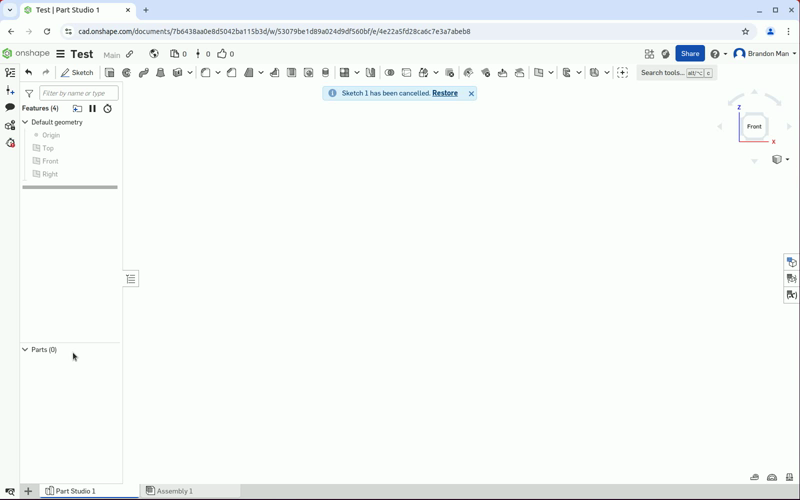
key(shift+s)
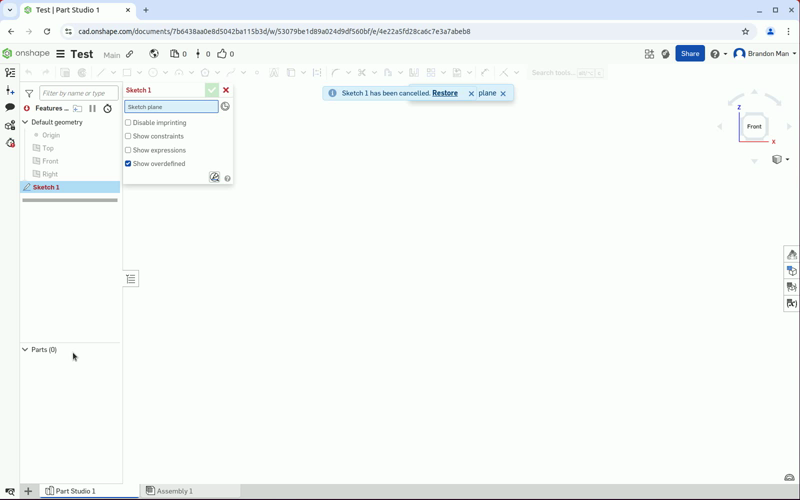
mouse_move(73, 163)
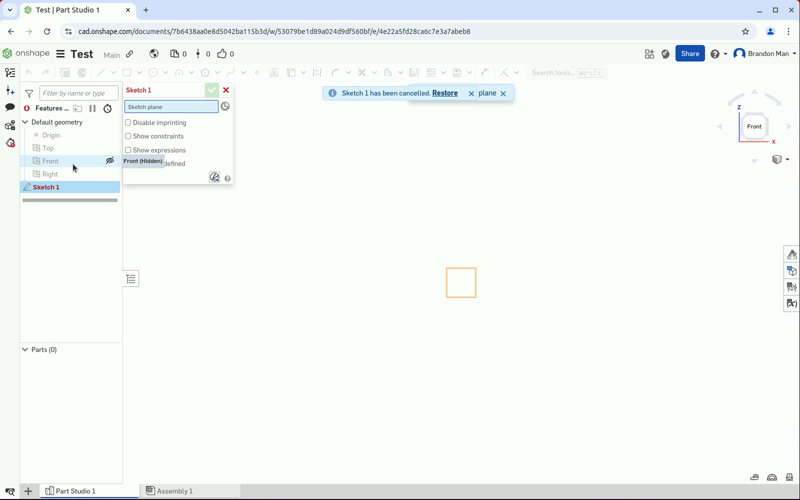
click(73, 163)
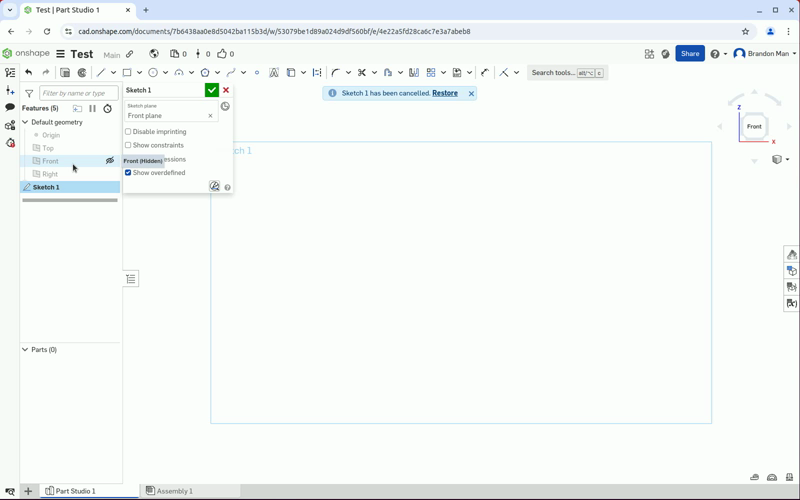
mouse_move(73, 352)
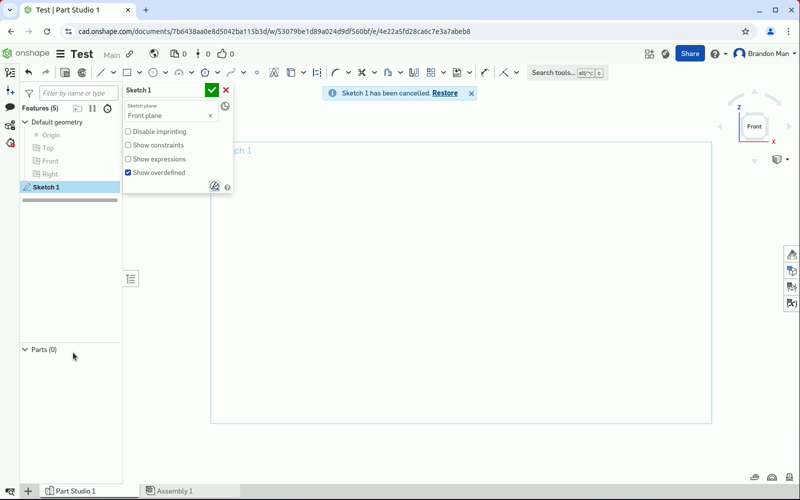
key(y)
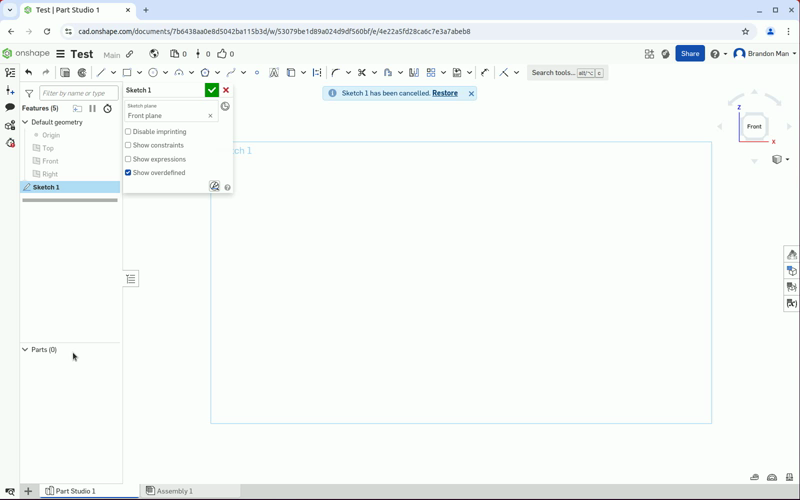
key(l)
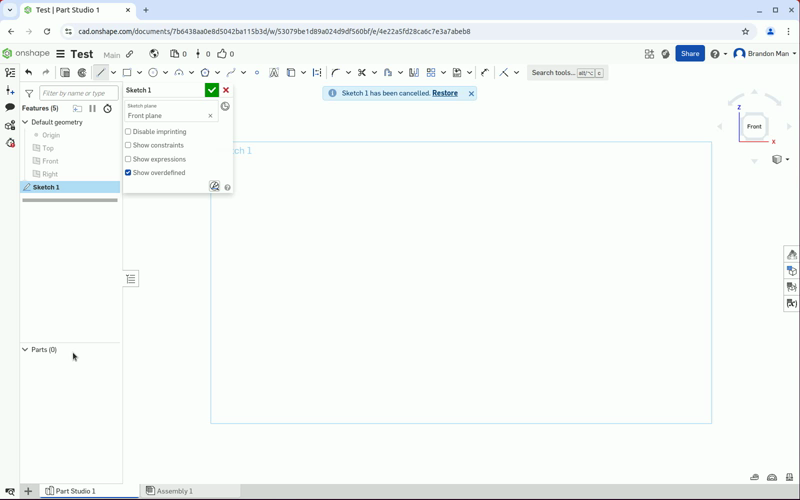
key_down(shift)
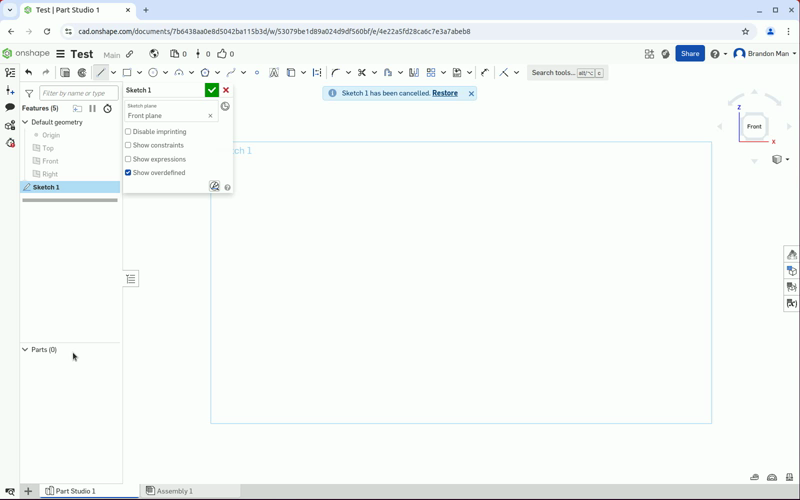
mouse_move(383, 395)
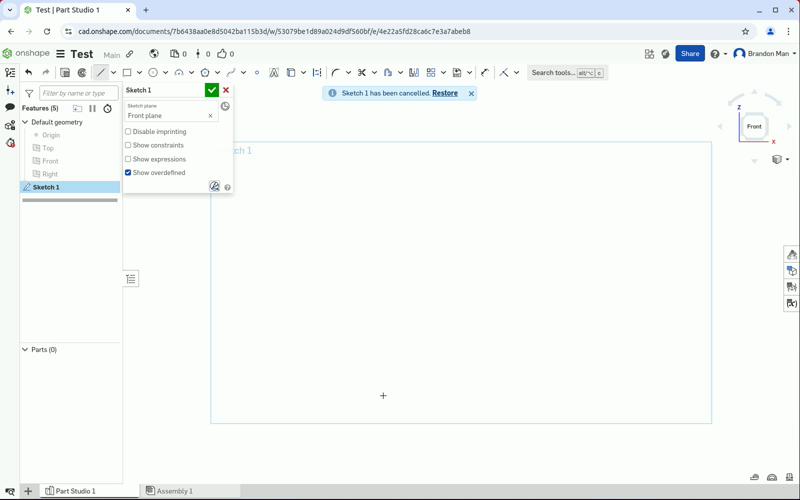
click(383, 395)
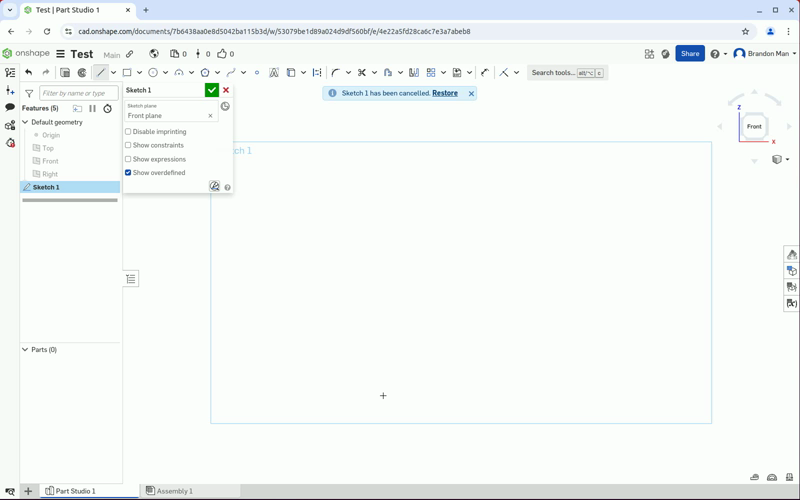
key_up(shift)
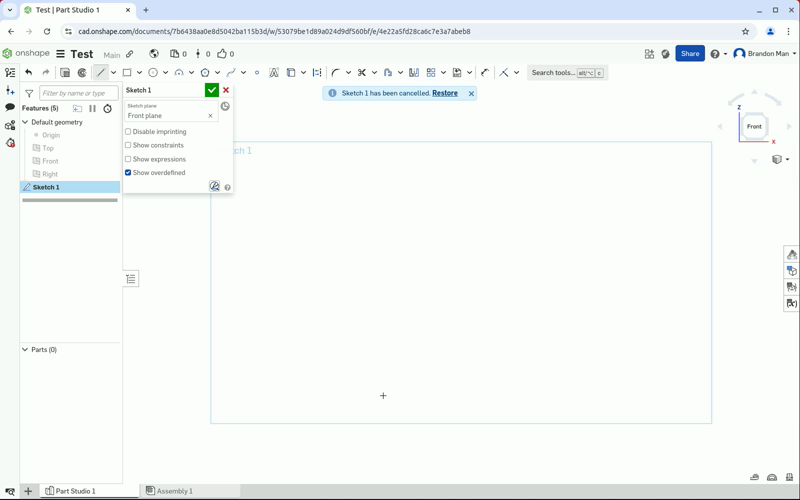
key_down(shift)
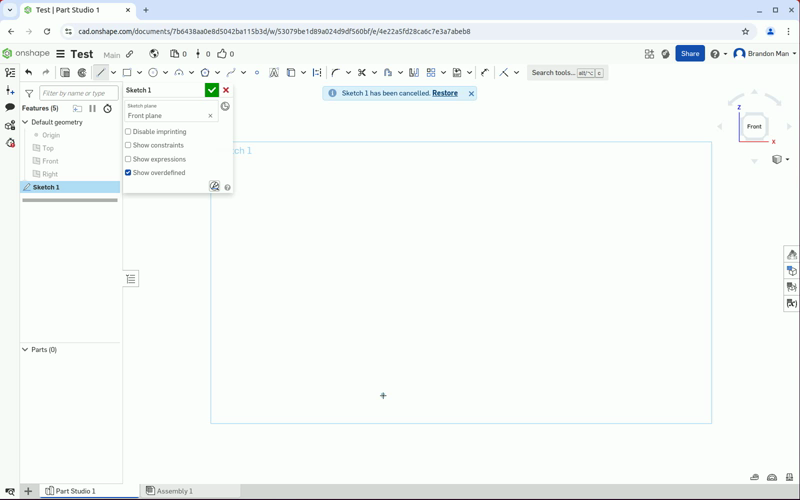
mouse_move(550, 395)
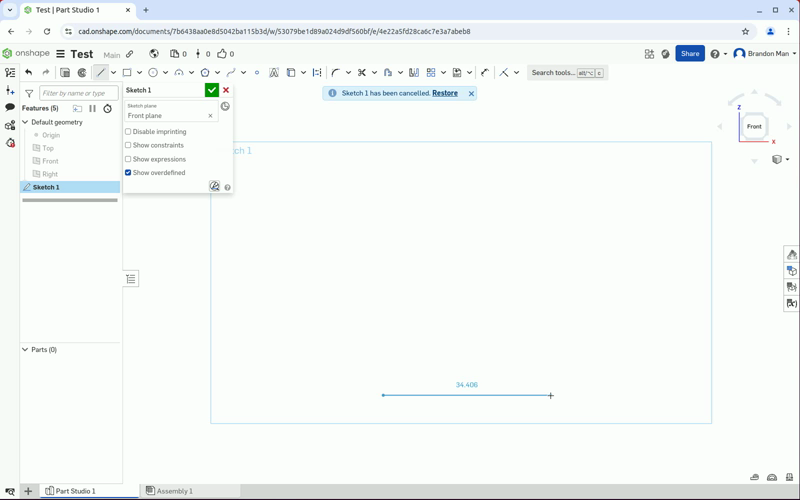
click(550, 395)
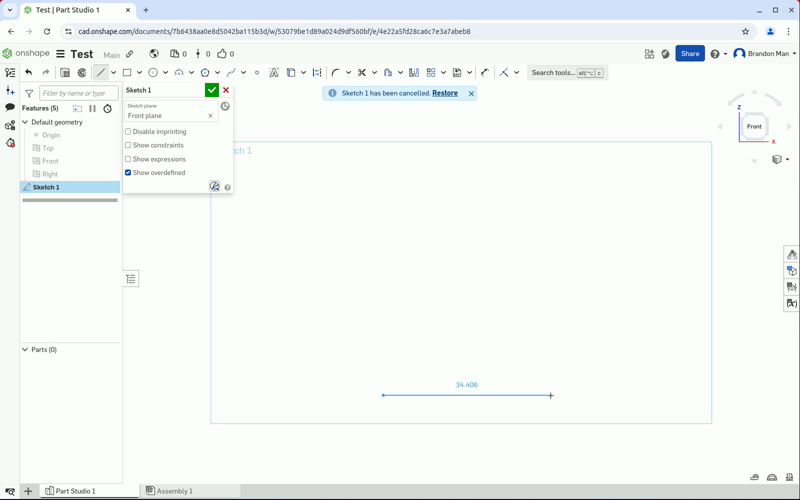
key_up(shift)
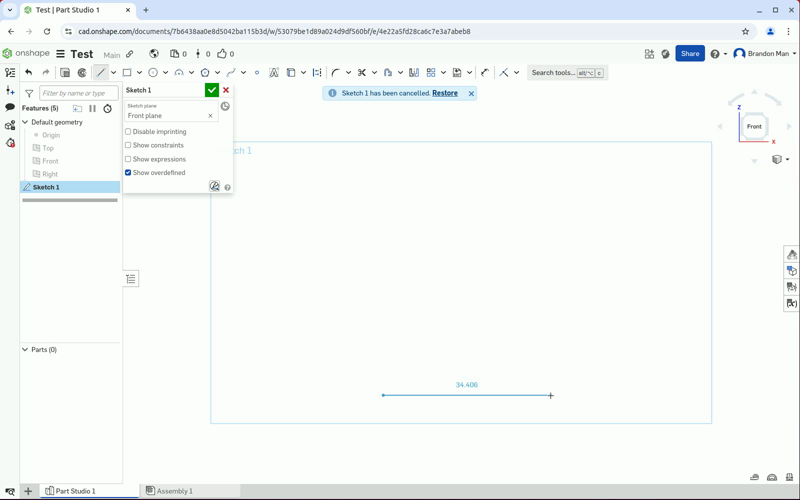
key_down(shift)
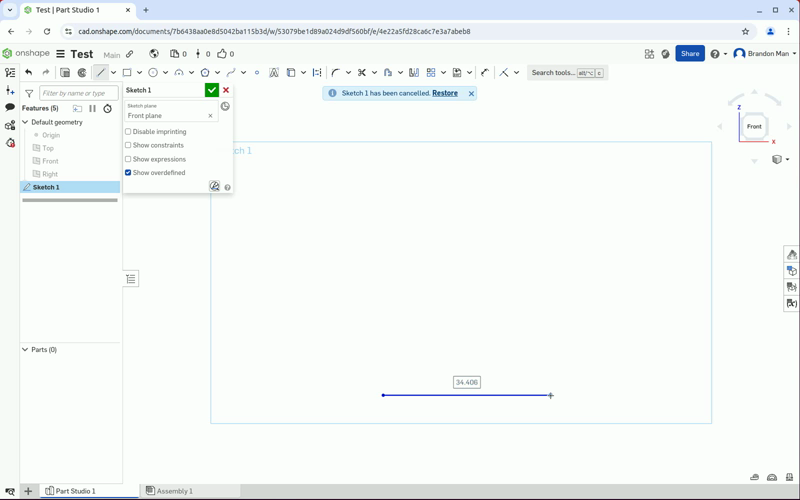
mouse_move(580, 395)
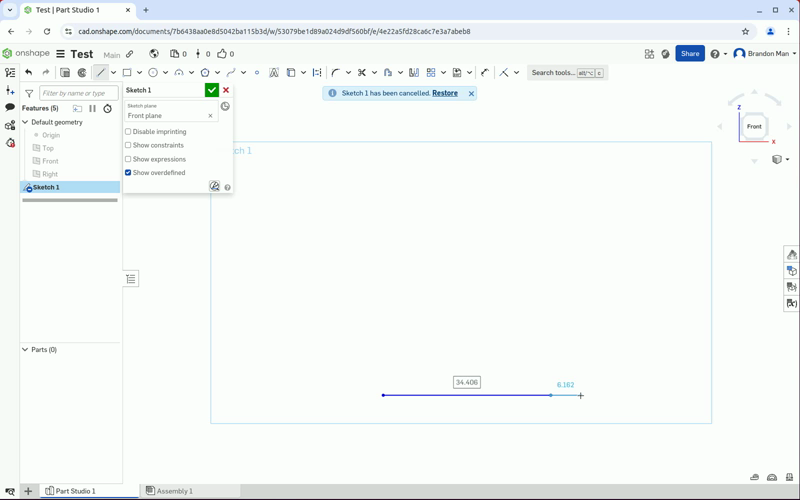
mouse_move(550, 367)
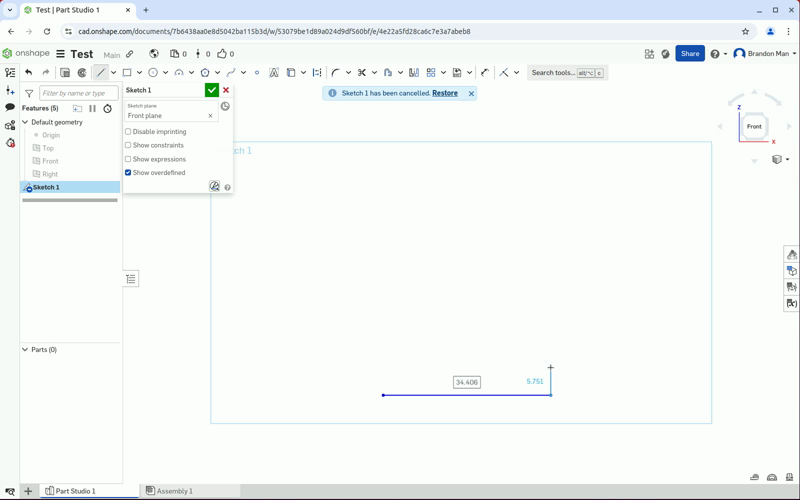
click(550, 367)
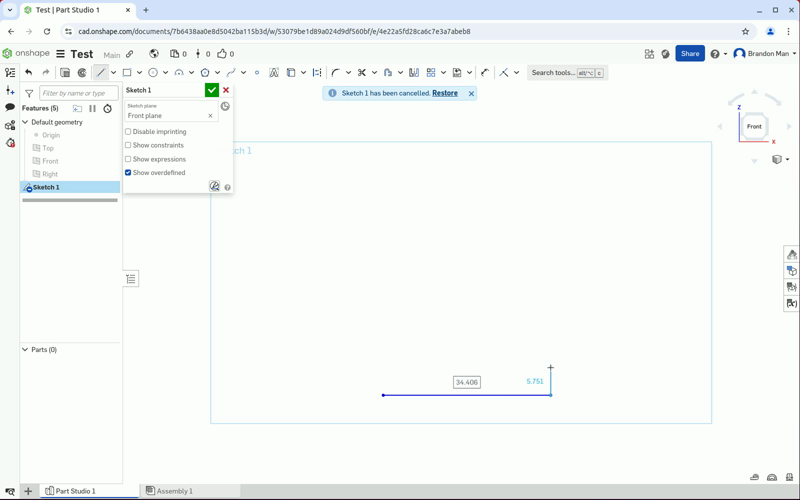
key_up(shift)
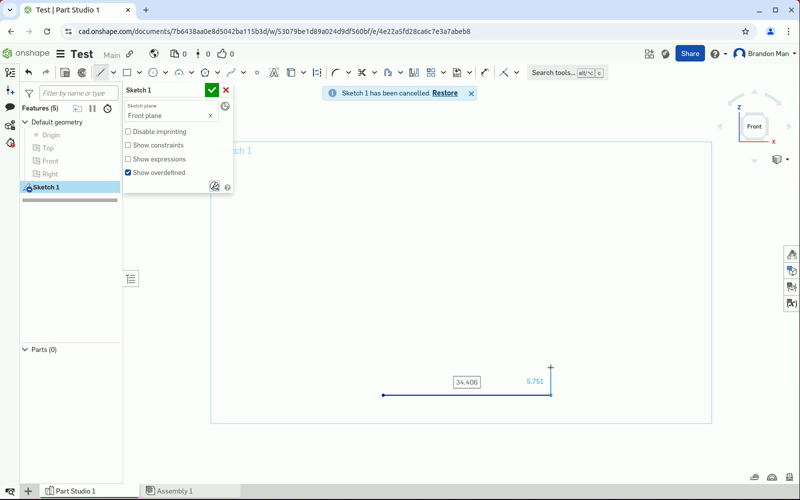
key_down(shift)
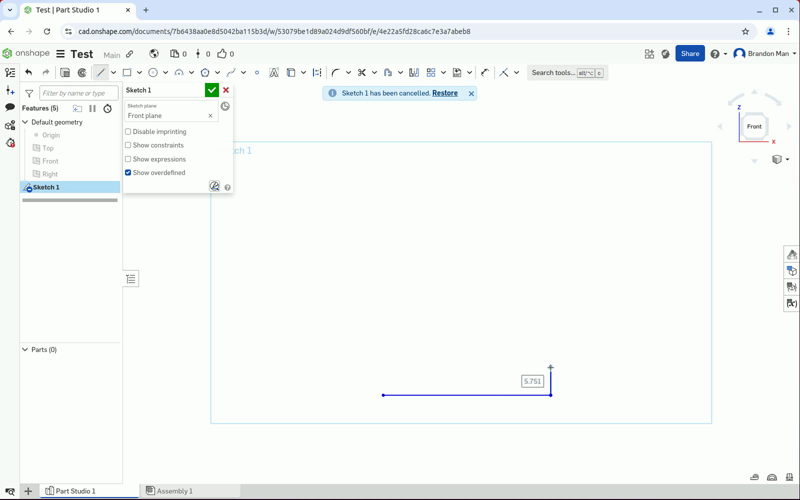
mouse_move(474, 367)
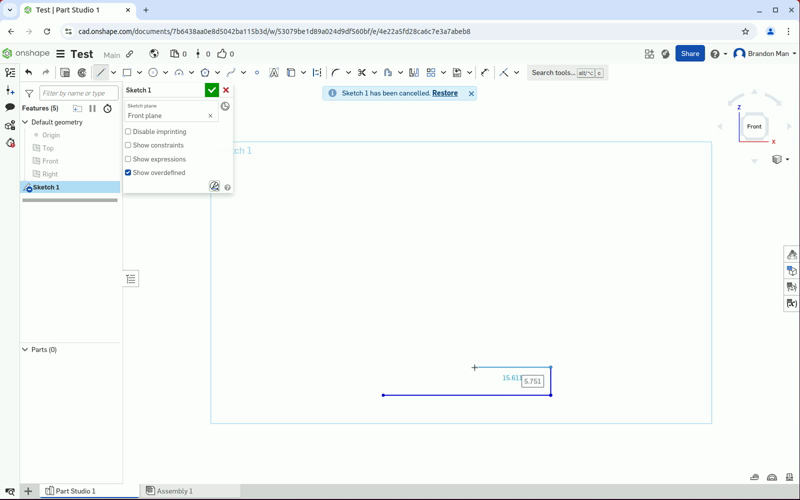
click(474, 367)
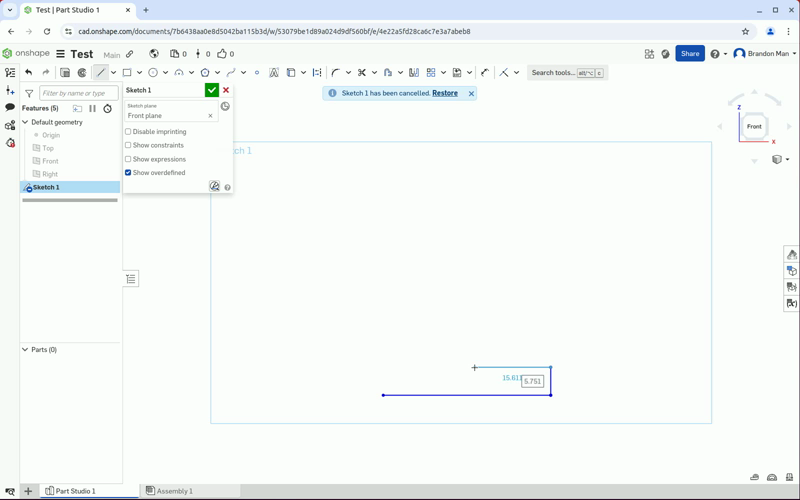
key_up(shift)
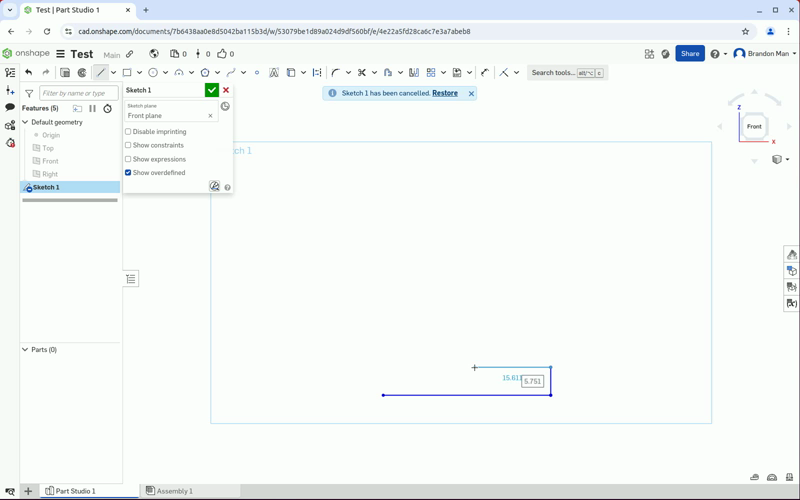
key_down(shift)
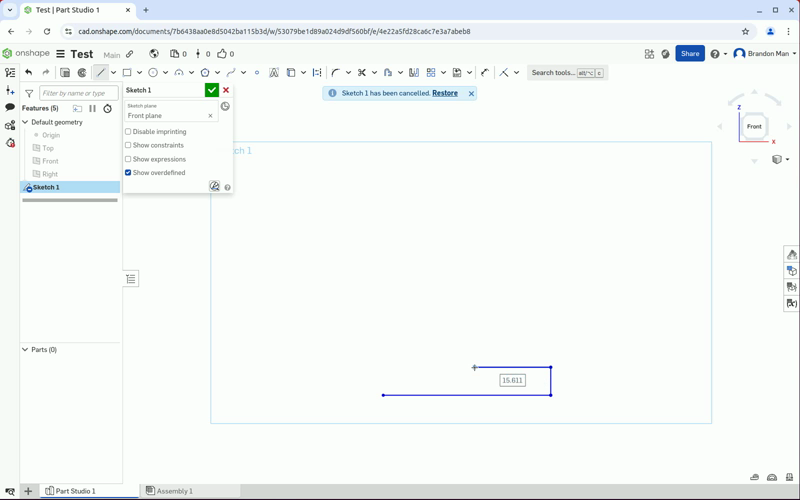
mouse_move(504, 367)
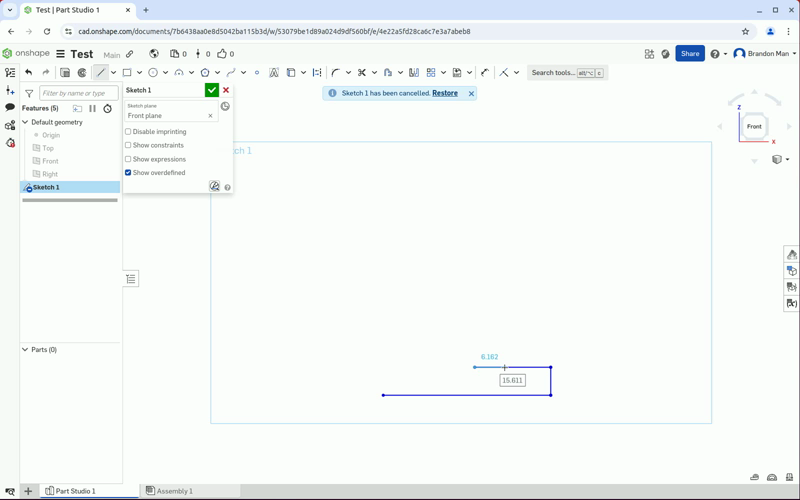
mouse_move(474, 342)
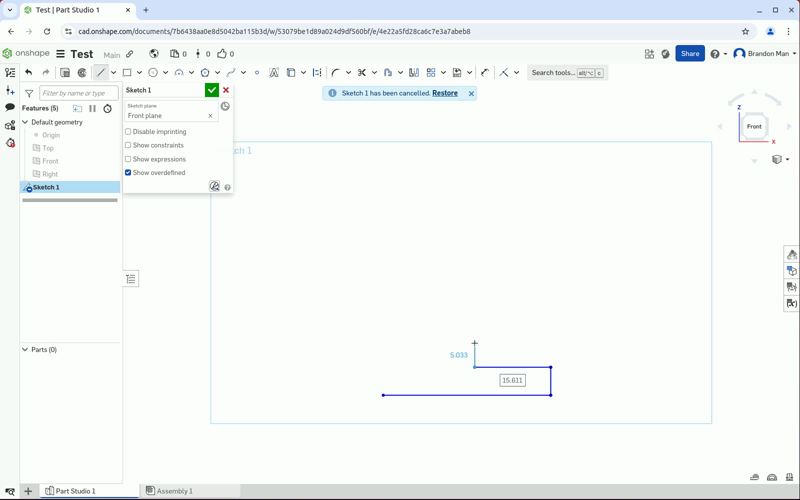
click(474, 342)
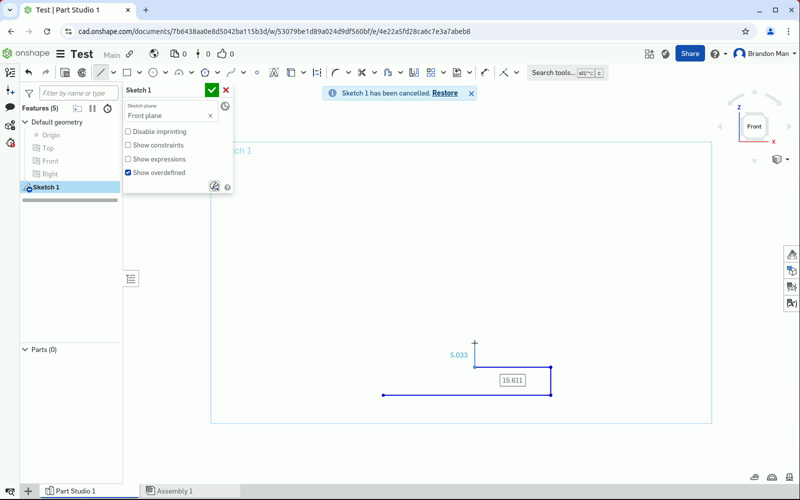
key_up(shift)
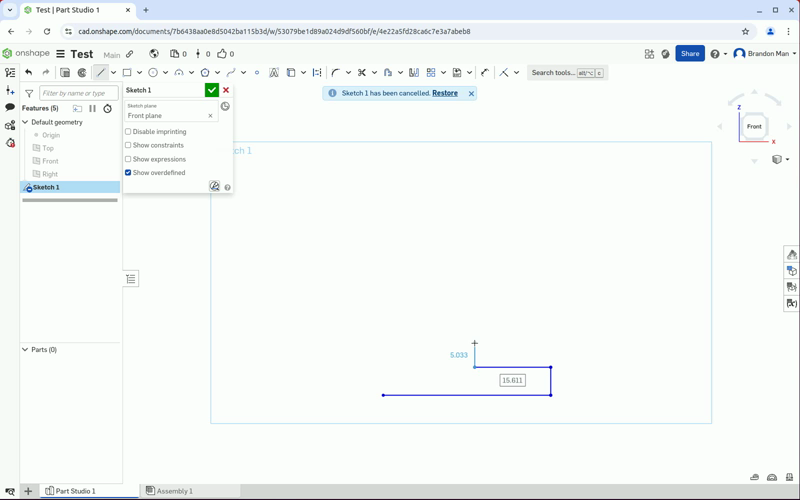
key_down(shift)
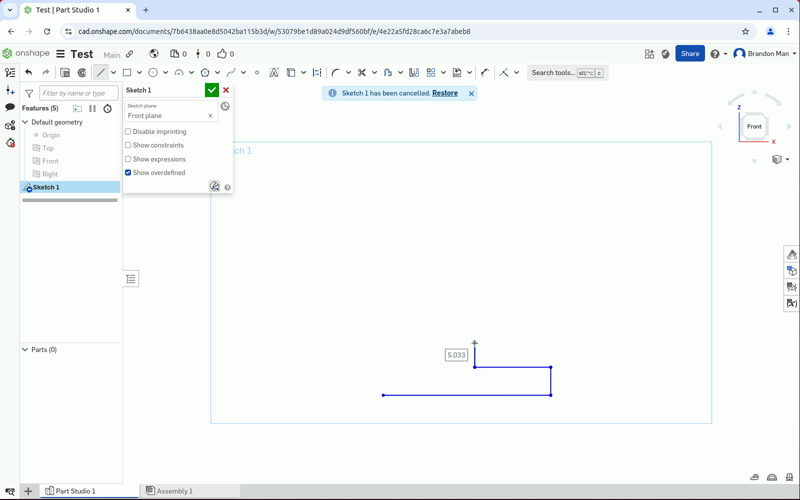
mouse_move(504, 342)
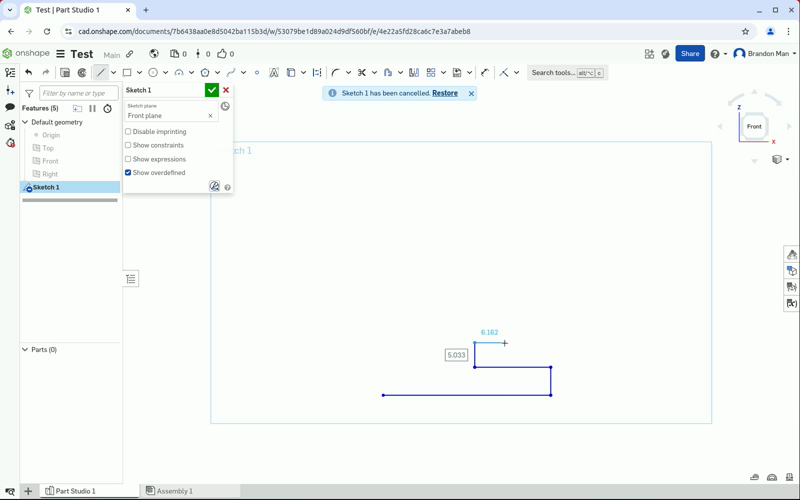
mouse_move(474, 330)
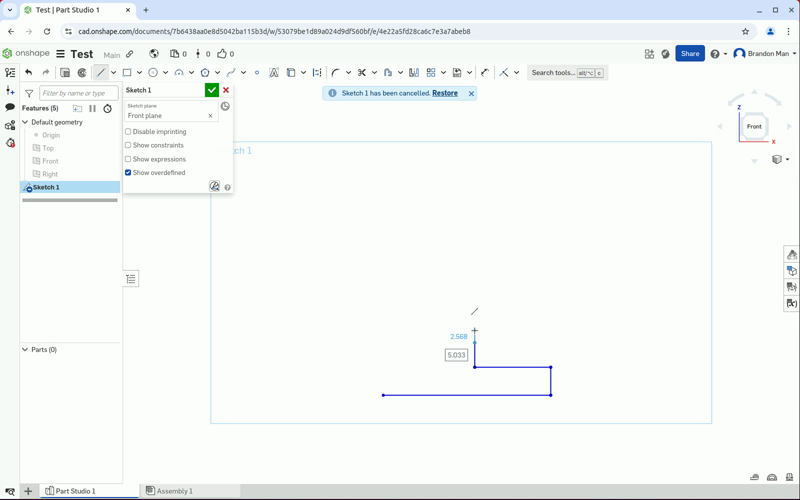
click(474, 330)
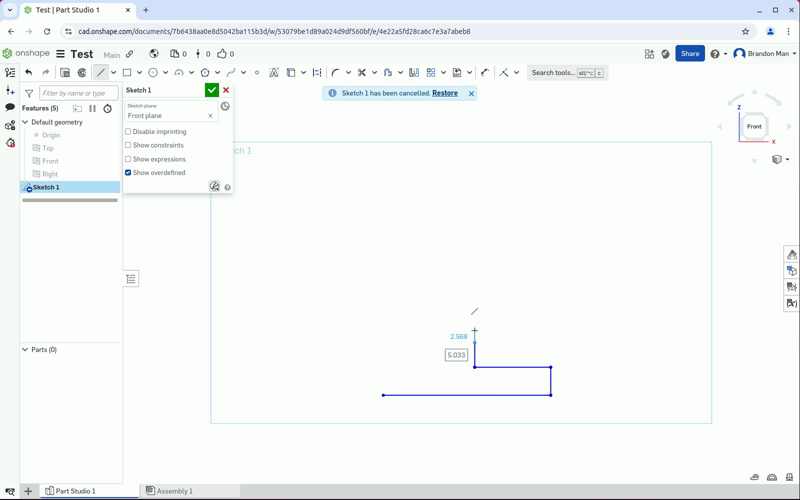
key_up(shift)
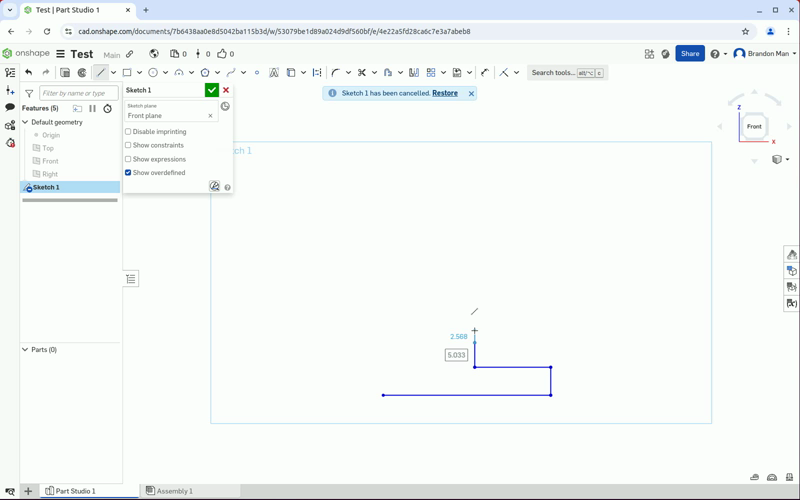
key(esc)
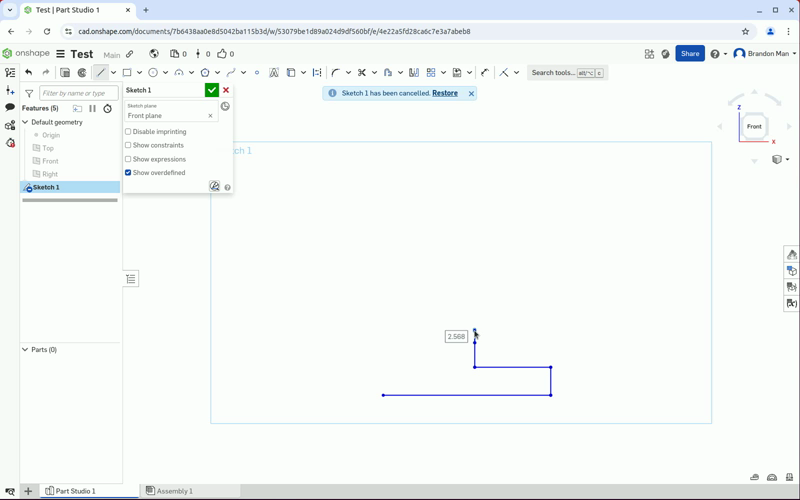
key(a)
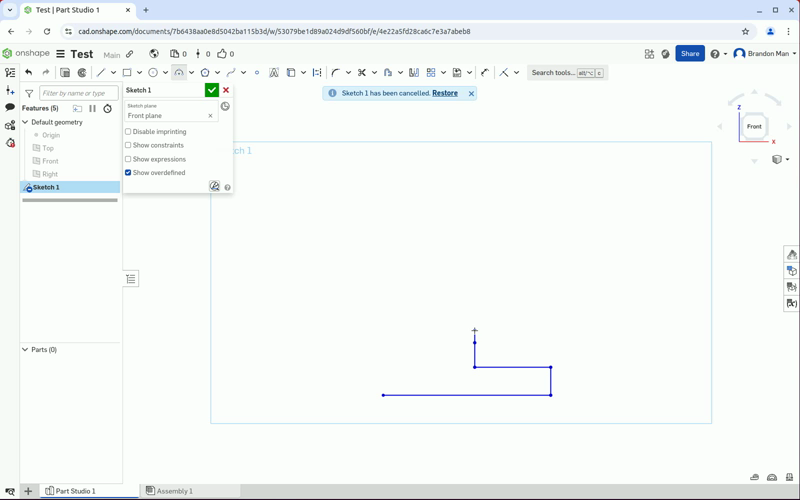
mouse_move(474, 330)
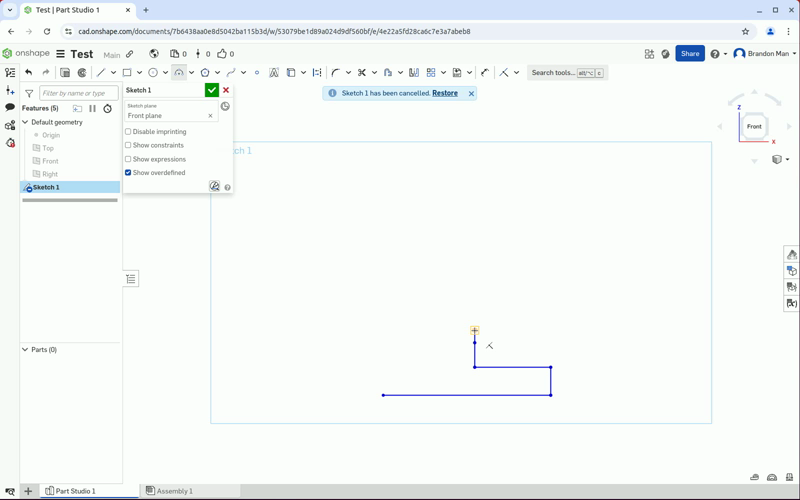
click(474, 330)
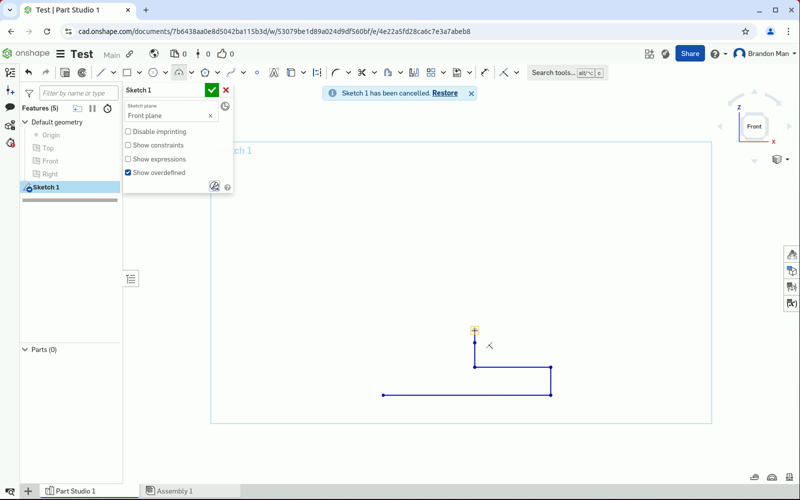
key_down(shift)
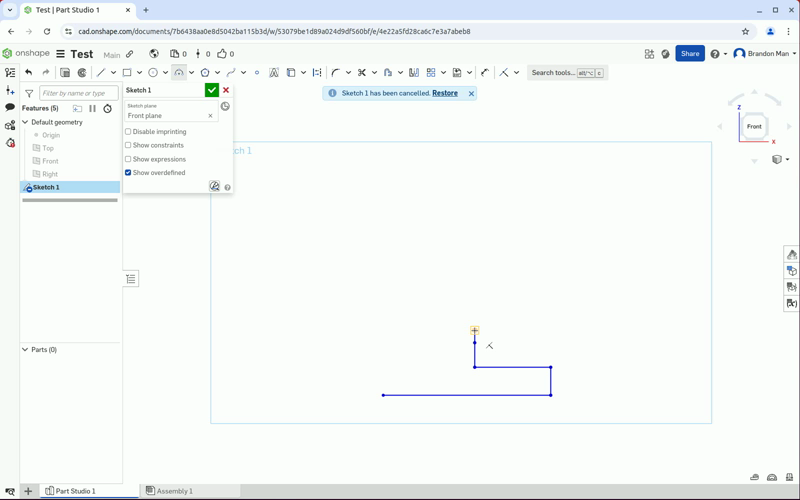
mouse_move(430, 333)
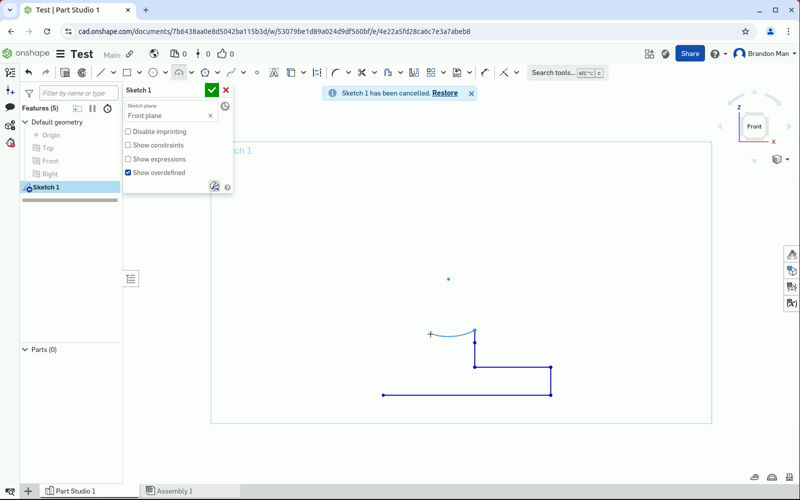
click(430, 333)
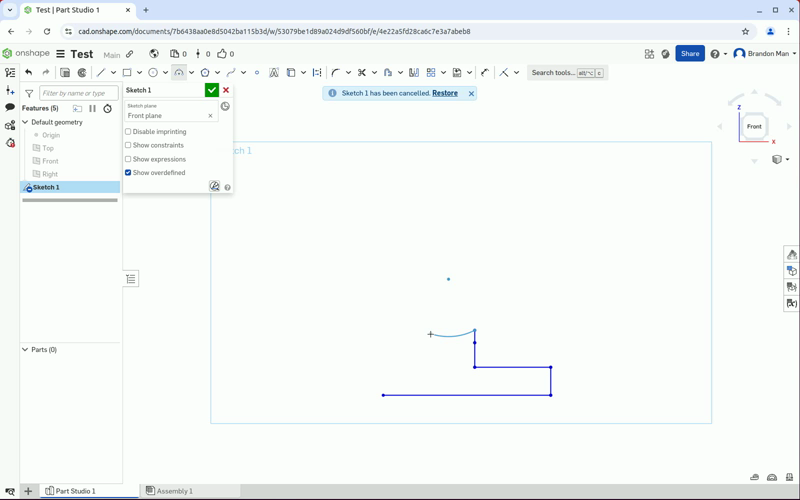
mouse_move(453, 340)
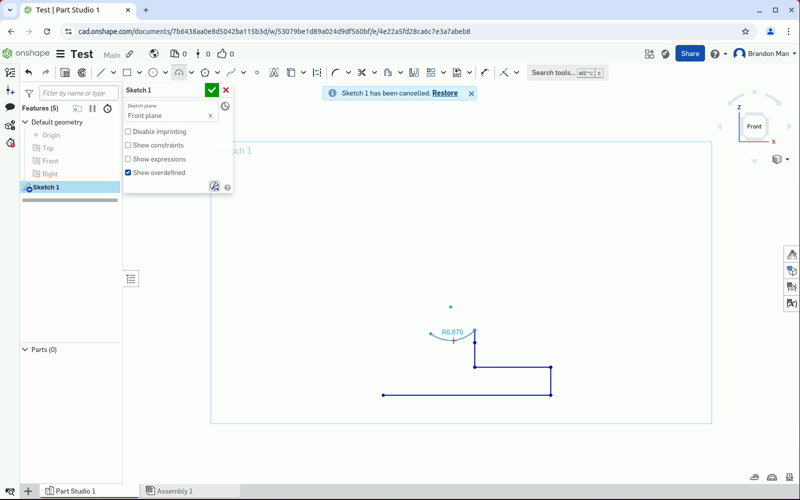
click(453, 340)
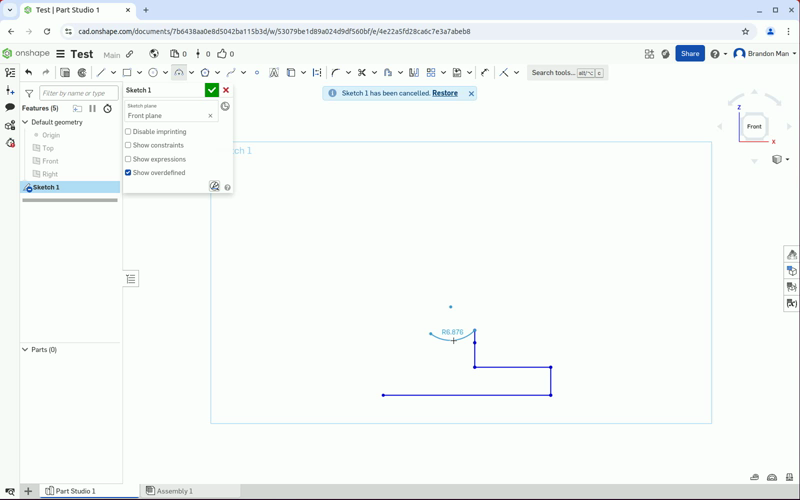
key_up(shift)
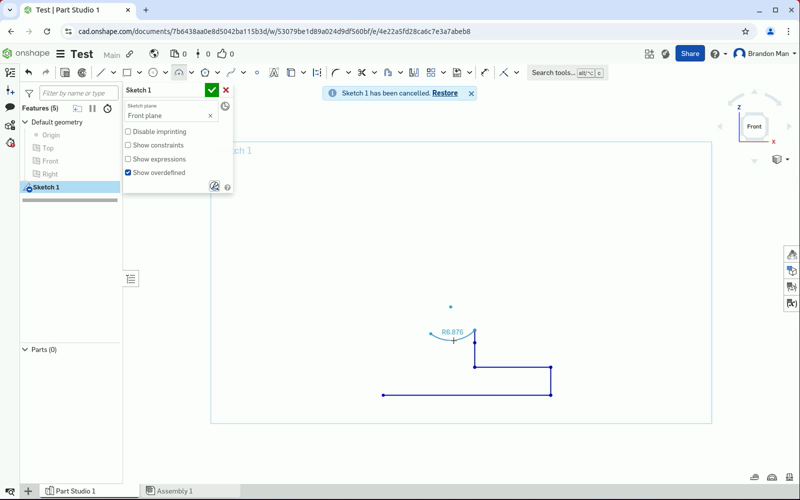
key(esc)
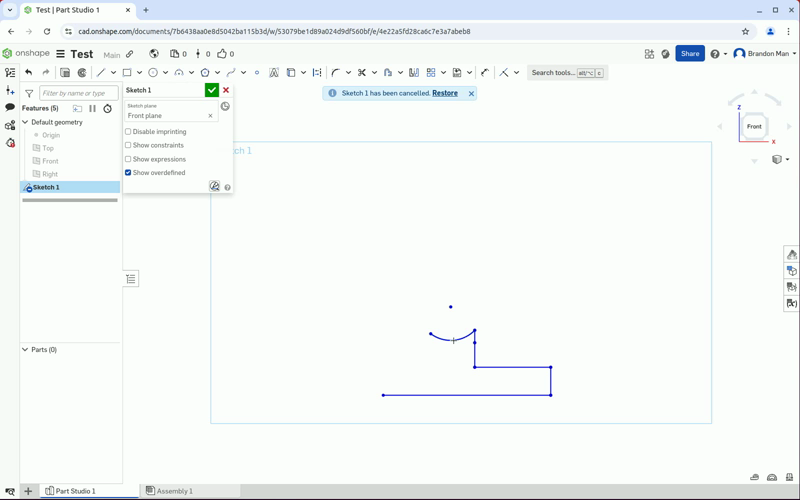
key(l)
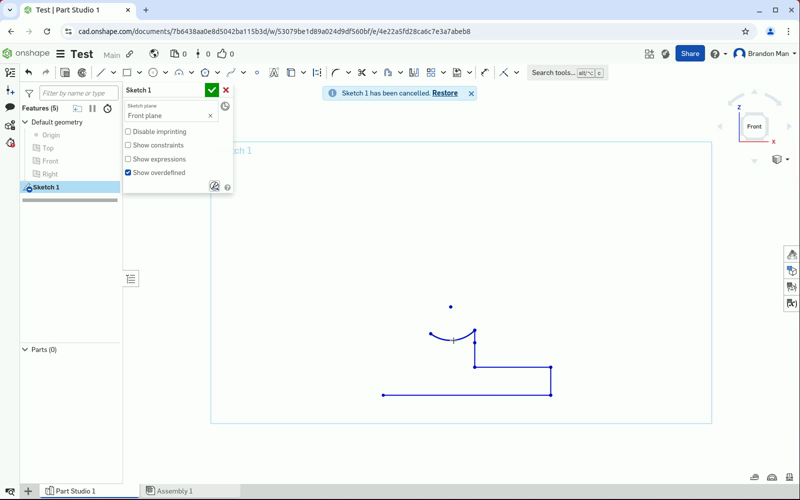
mouse_move(430, 333)
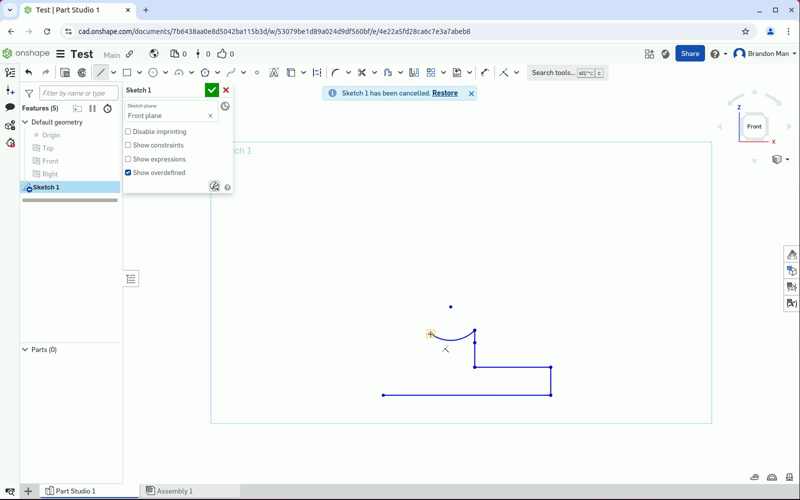
click(430, 333)
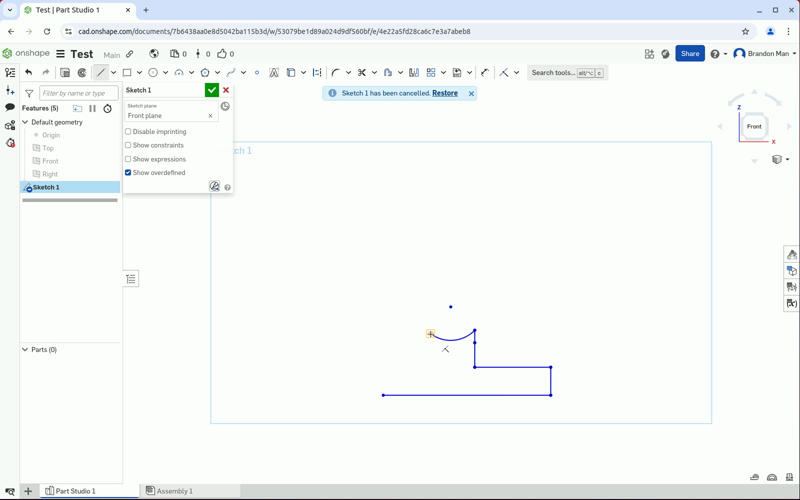
key_down(shift)
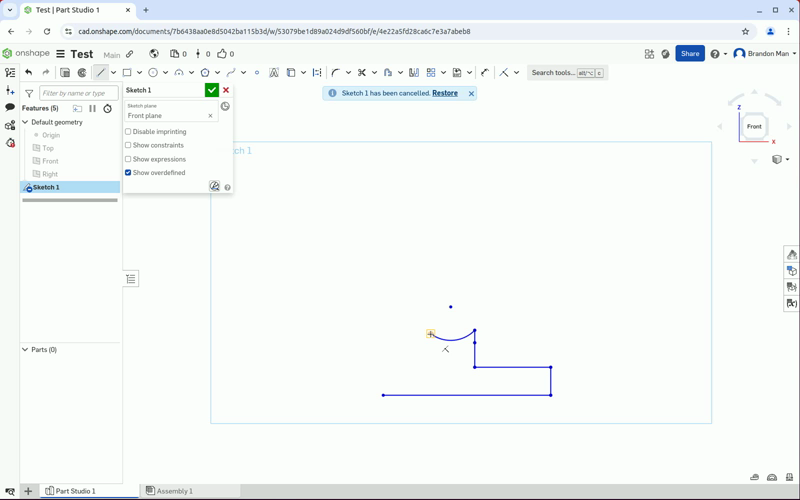
mouse_move(460, 333)
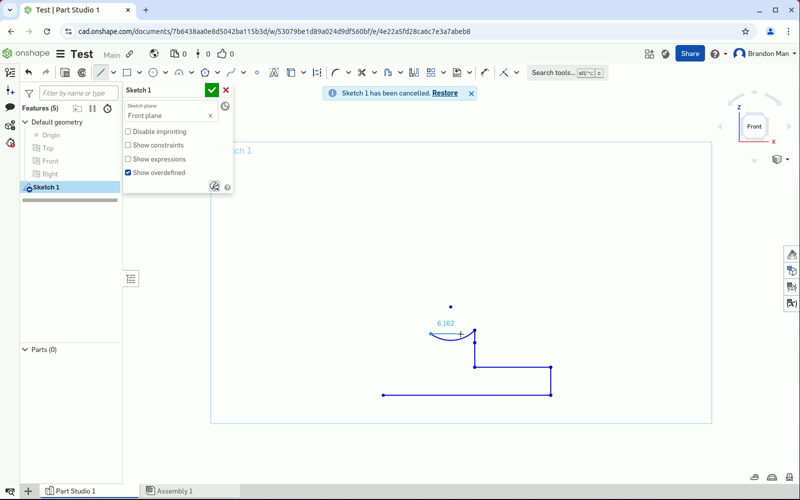
mouse_move(430, 340)
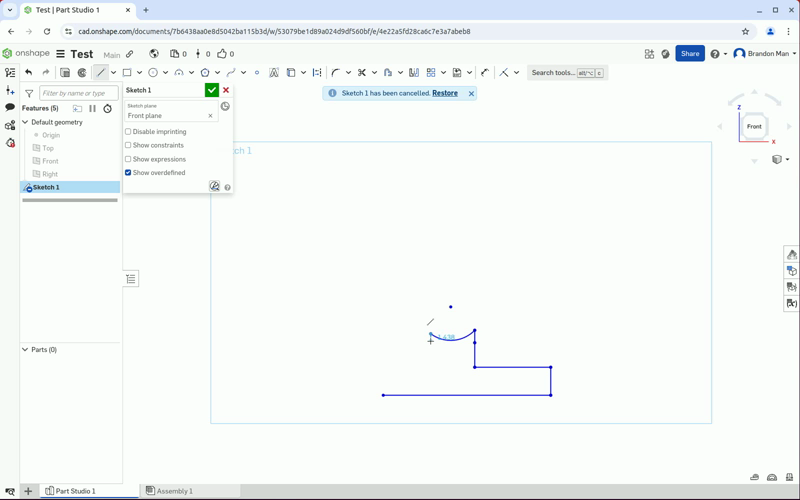
scroll(6)
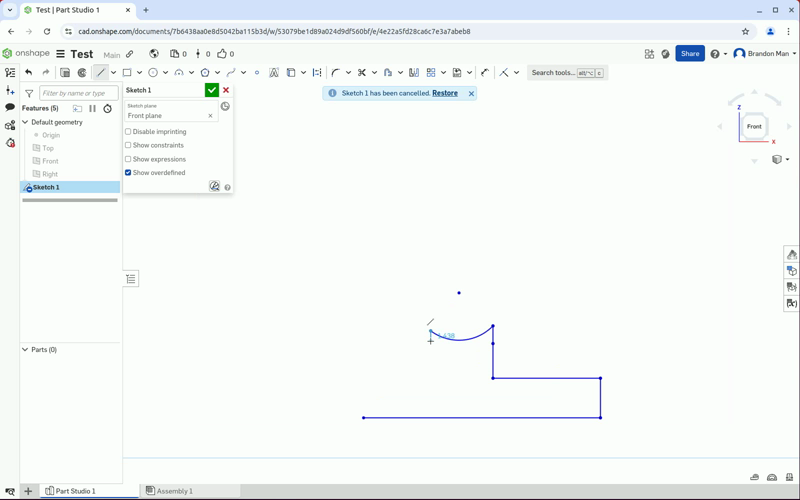
scroll(6)
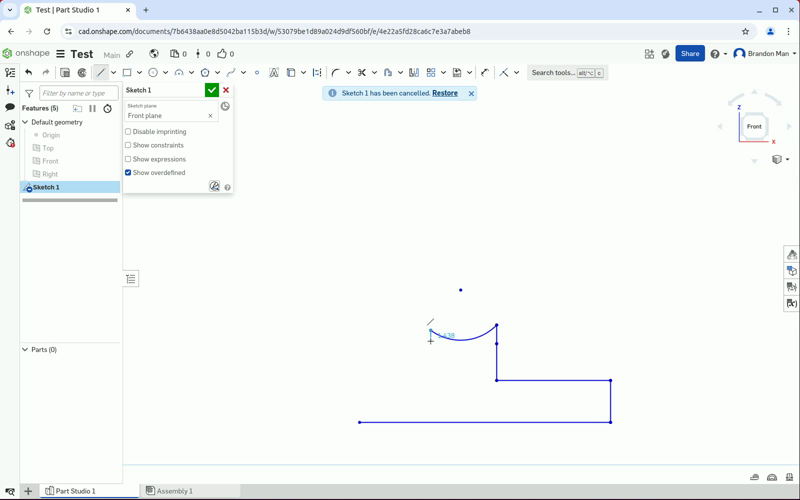
scroll(6)
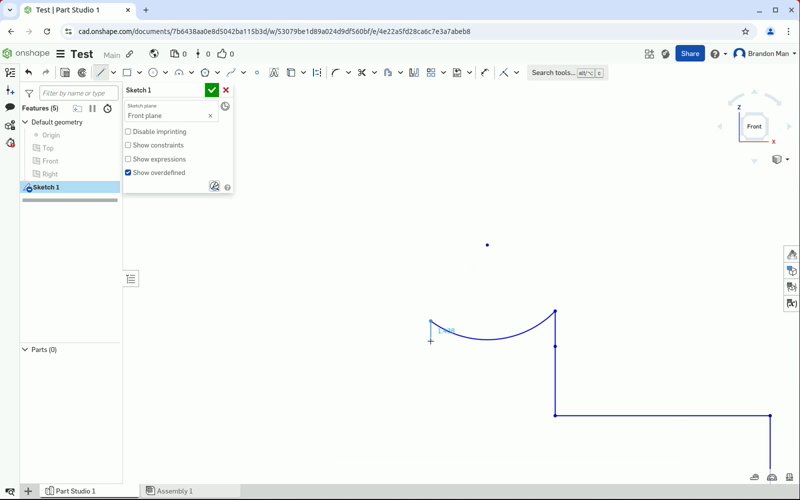
scroll(6)
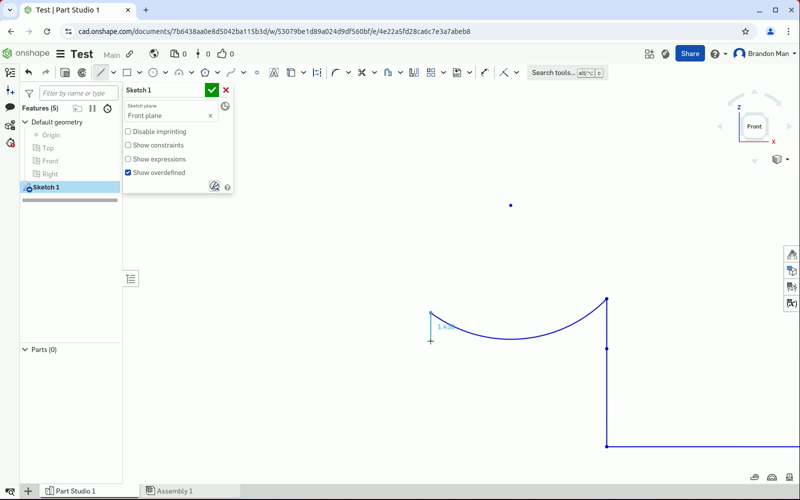
scroll(6)
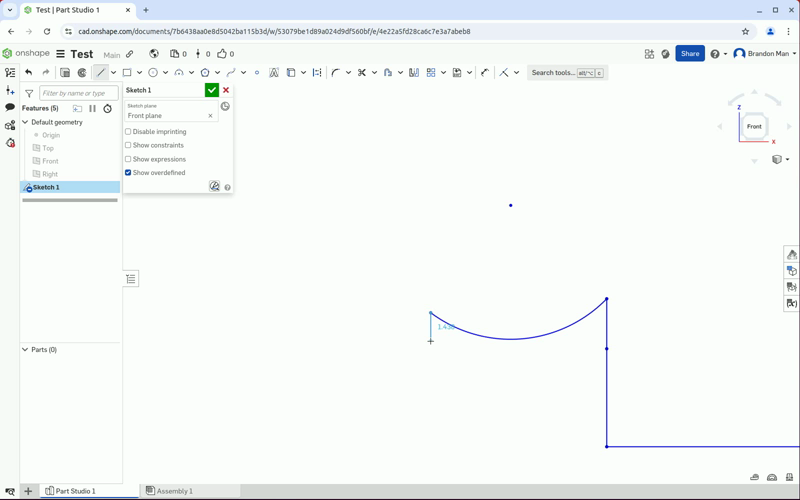
scroll(6)
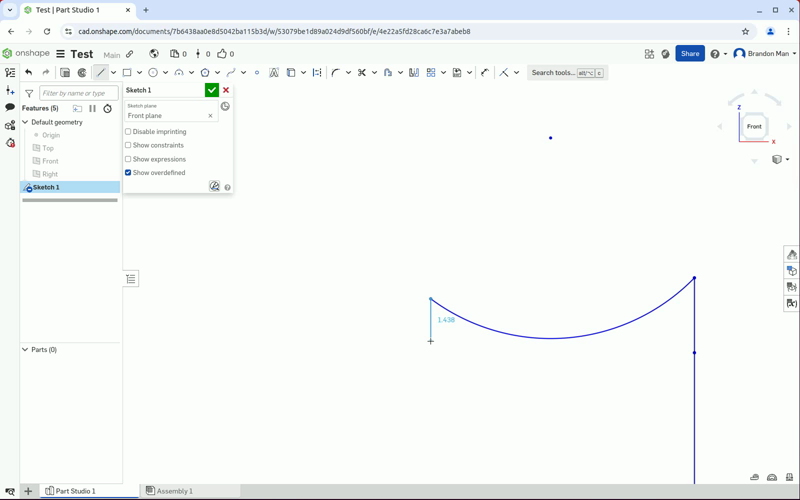
scroll(6)
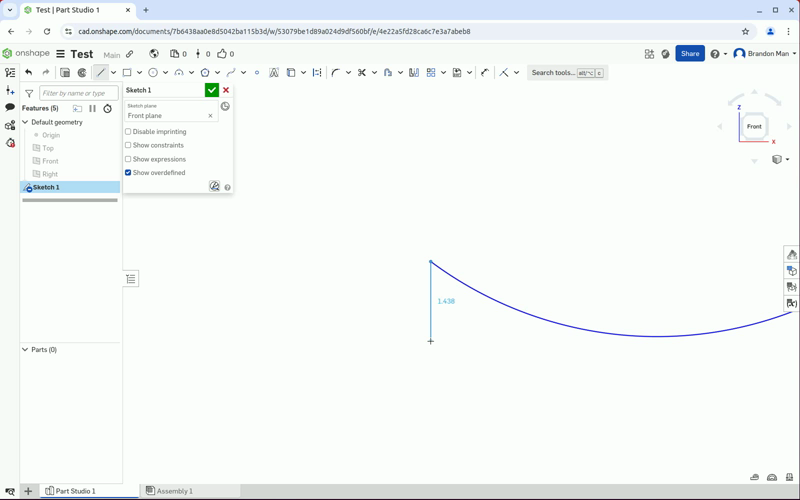
click(430, 340)
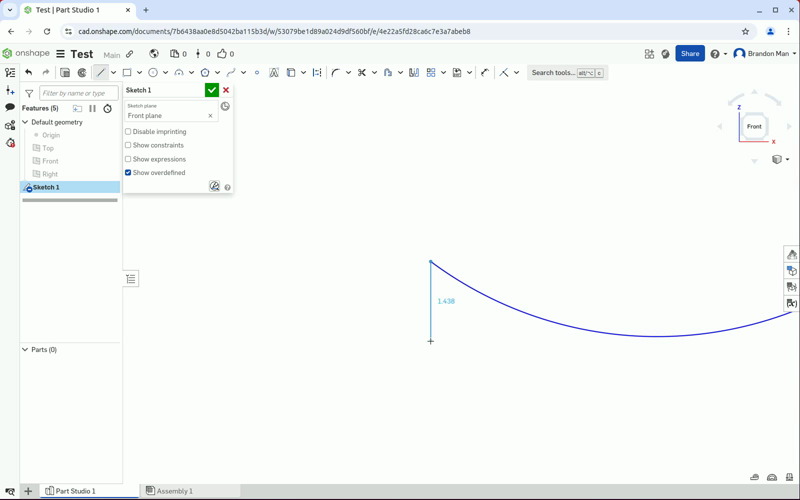
scroll(-6)
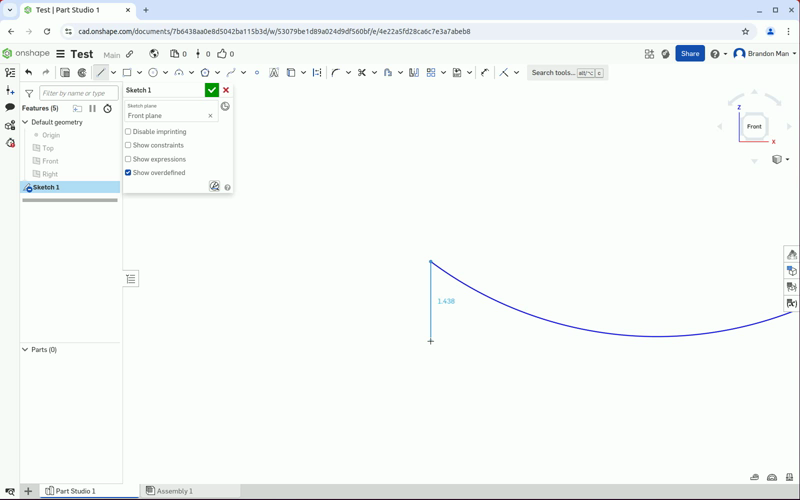
scroll(-6)
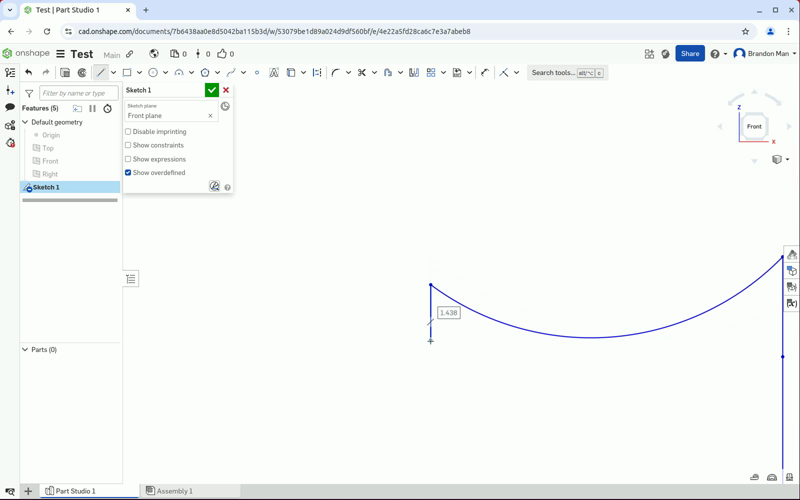
scroll(-6)
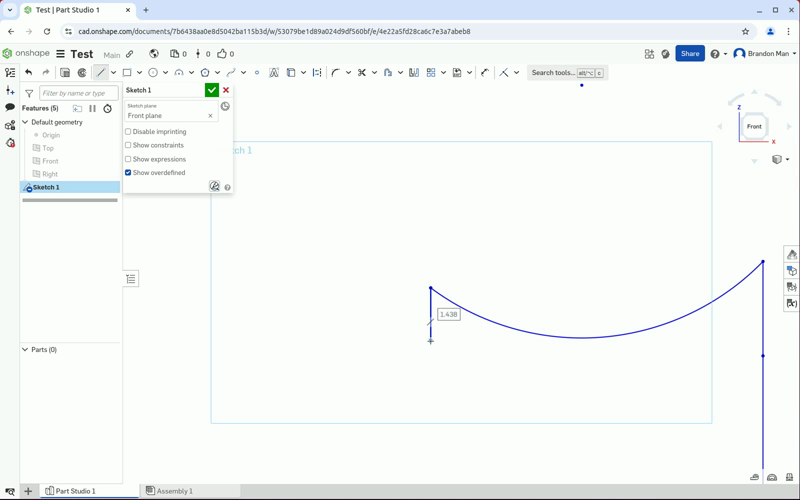
scroll(-6)
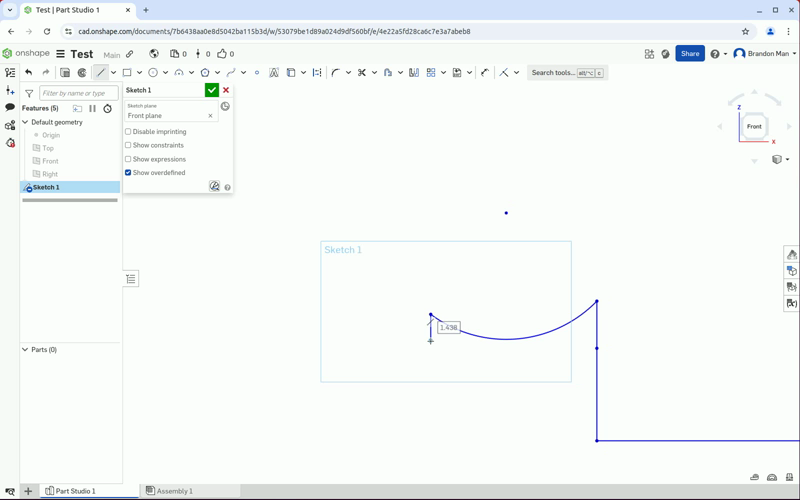
scroll(-6)
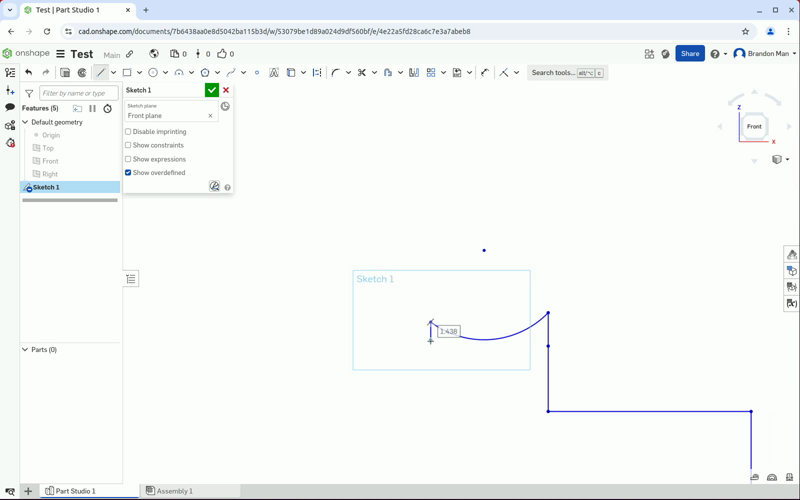
scroll(-6)
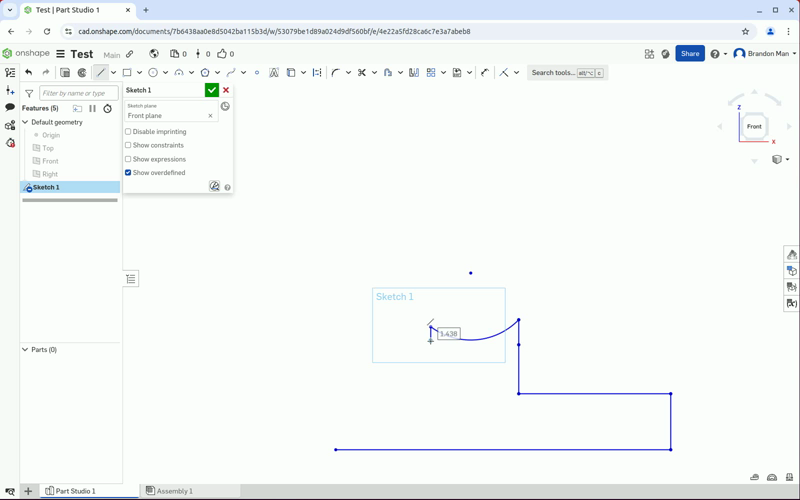
scroll(-6)
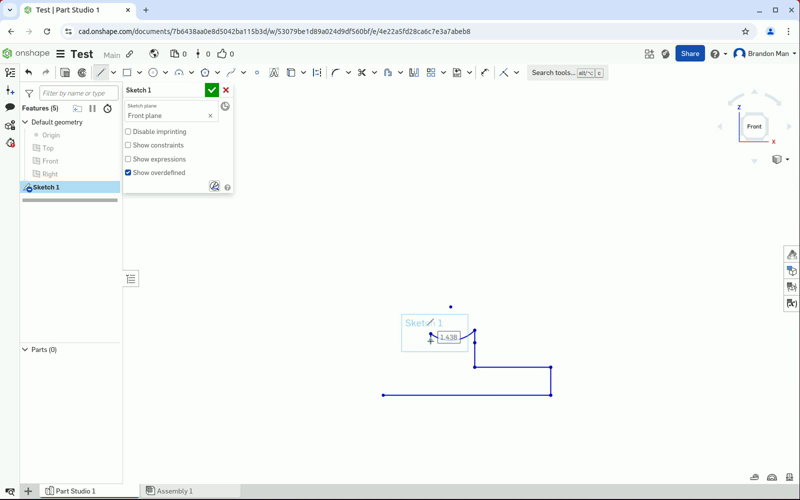
key_up(shift)
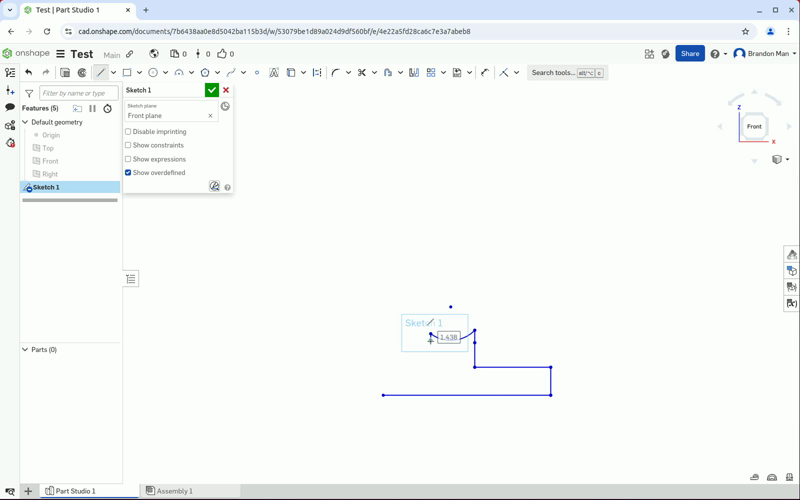
key_down(shift)
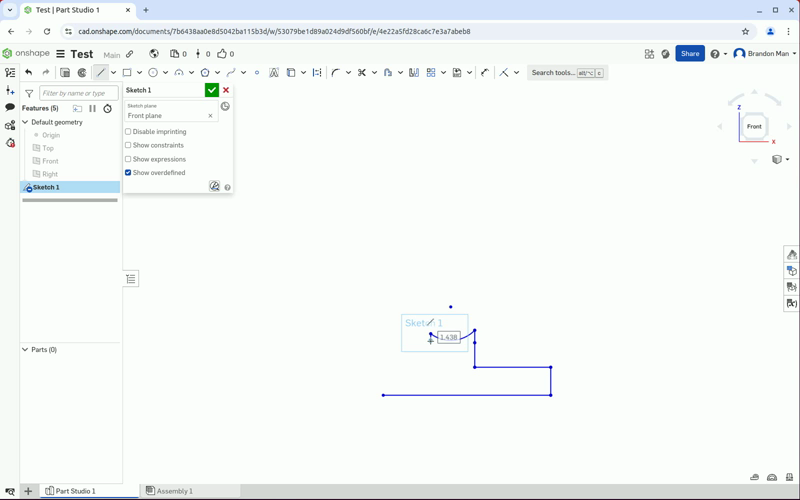
mouse_move(460, 340)
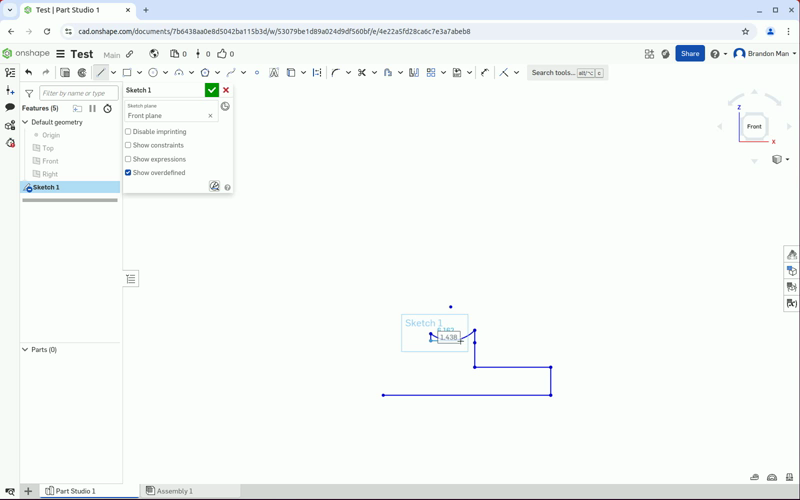
mouse_move(430, 367)
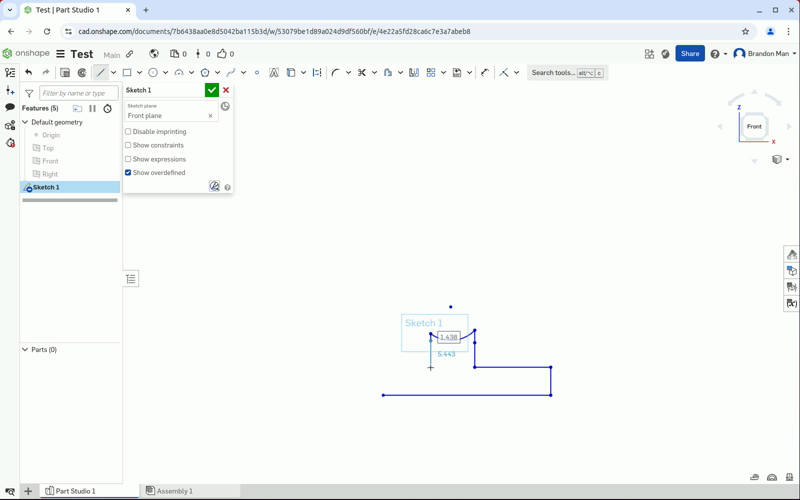
click(430, 367)
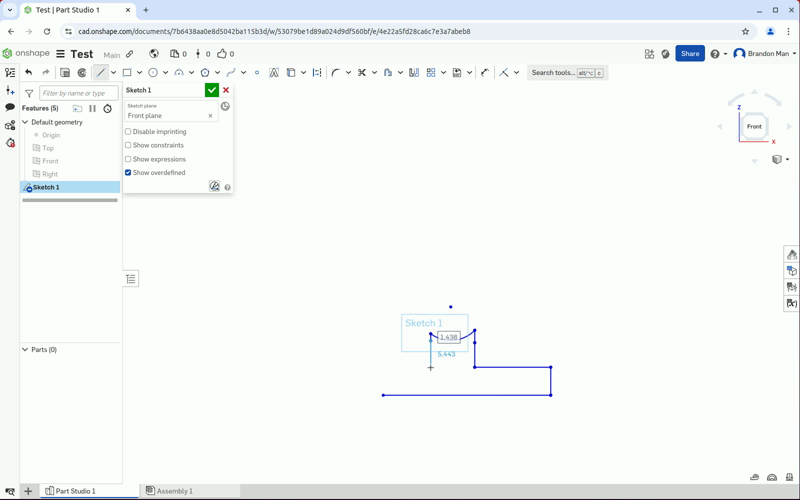
key_up(shift)
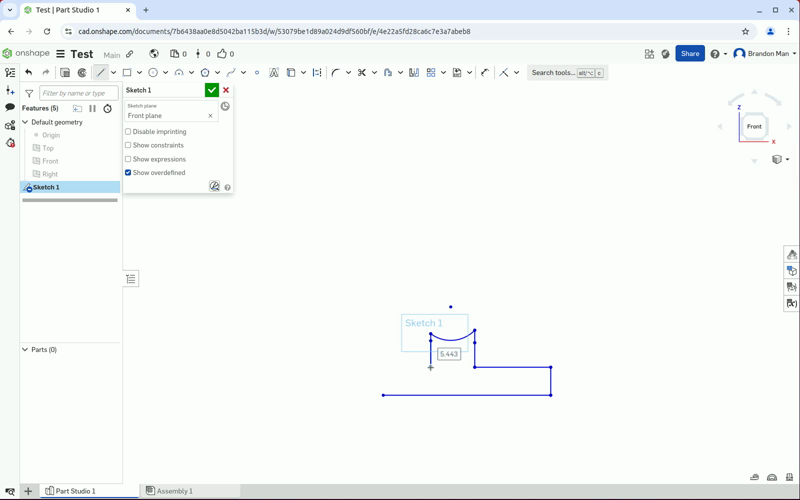
key_down(shift)
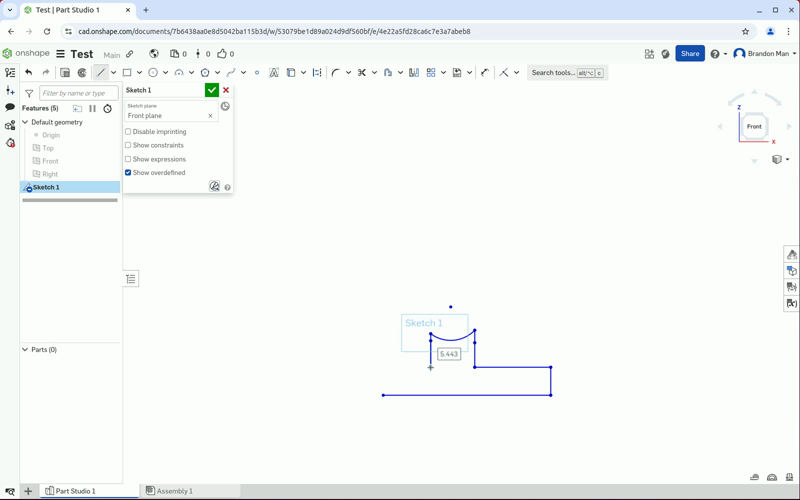
mouse_move(460, 367)
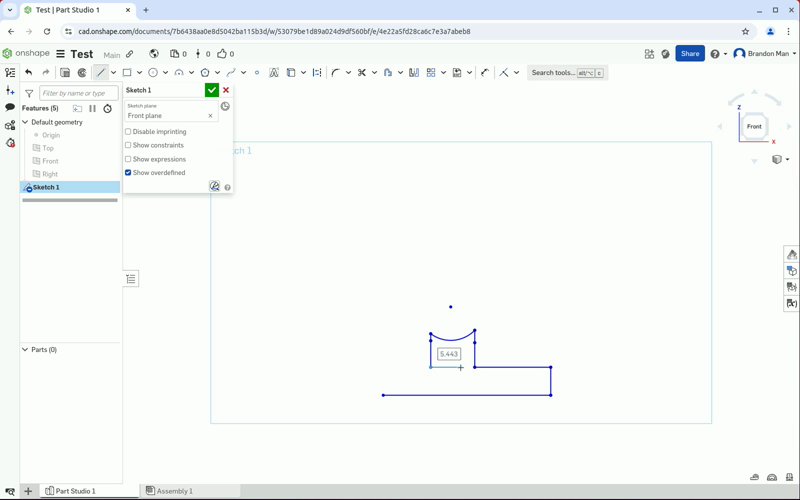
mouse_move(383, 367)
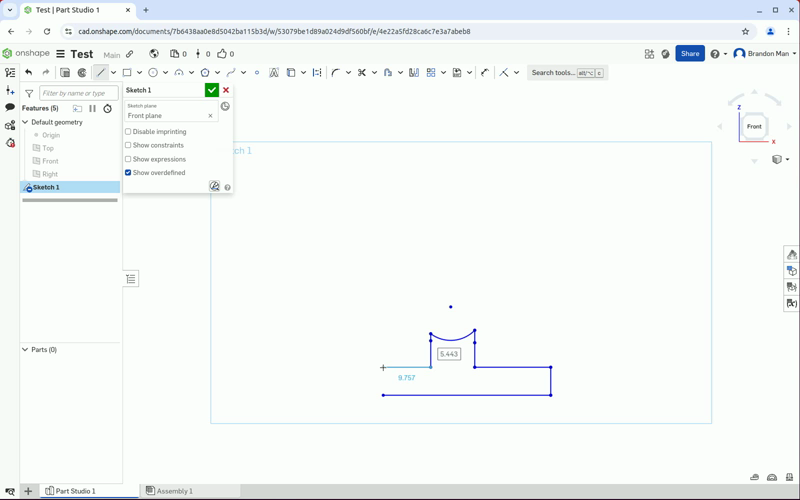
click(383, 367)
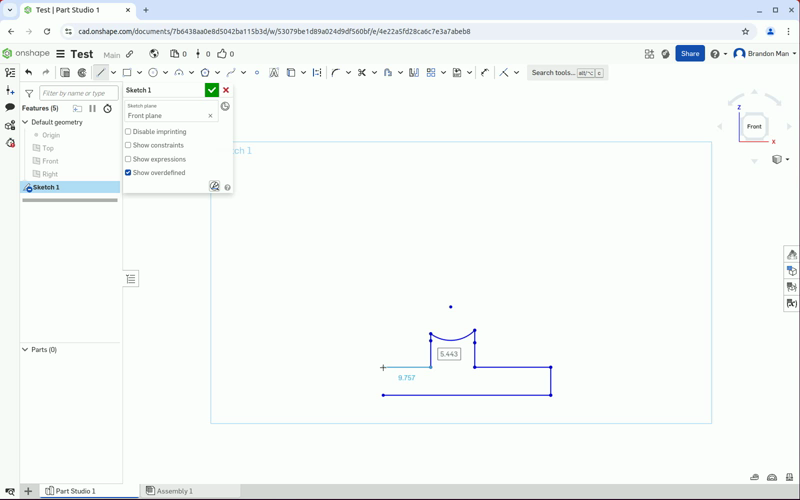
key_up(shift)
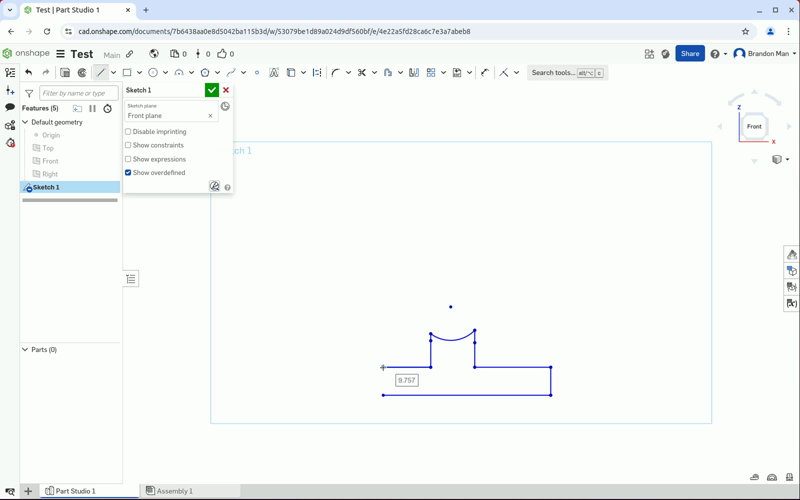
mouse_move(413, 367)
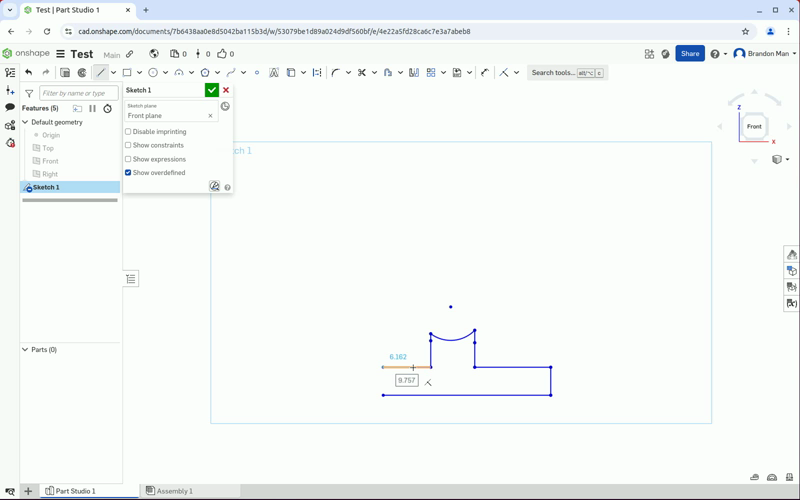
key_down(shift)
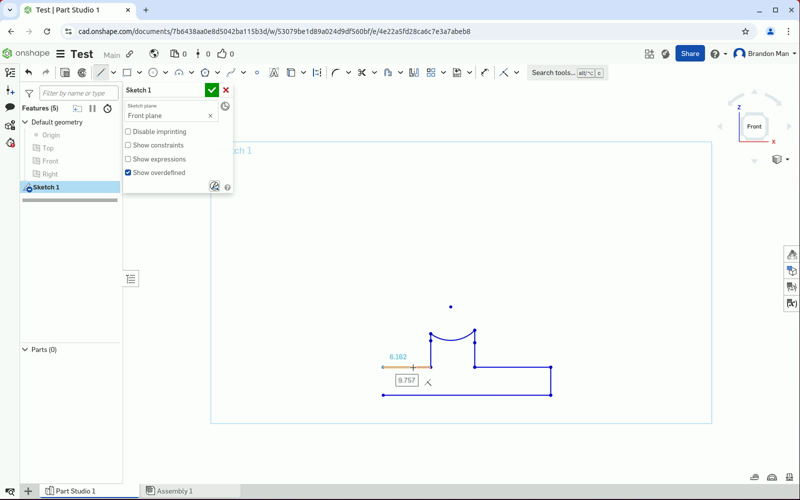
mouse_move(383, 395)
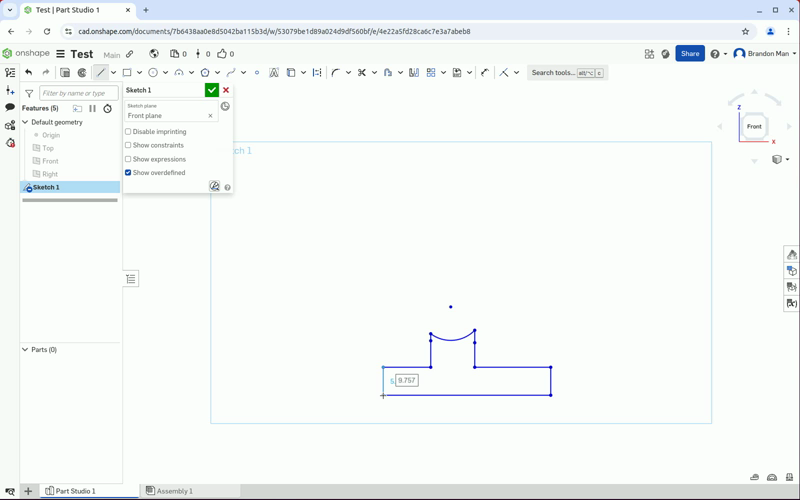
key_up(shift)
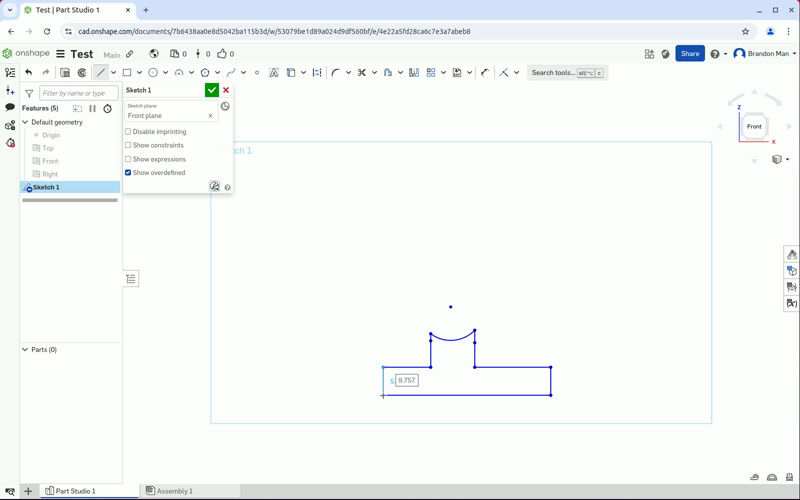
click(383, 395)
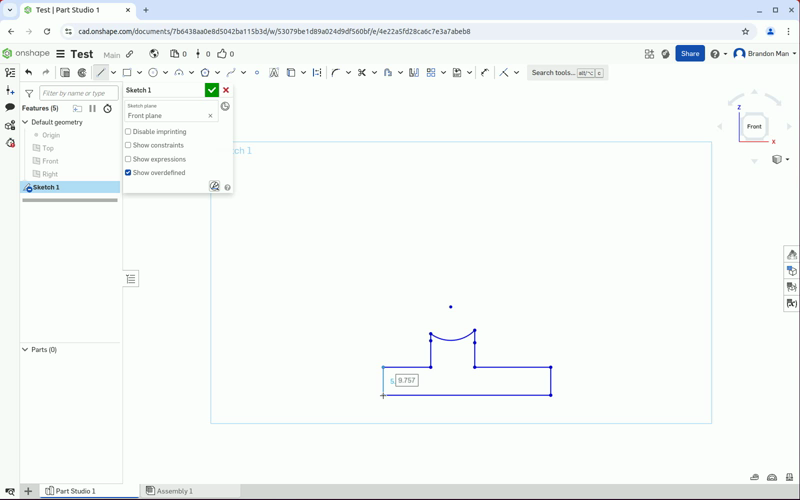
key(esc)
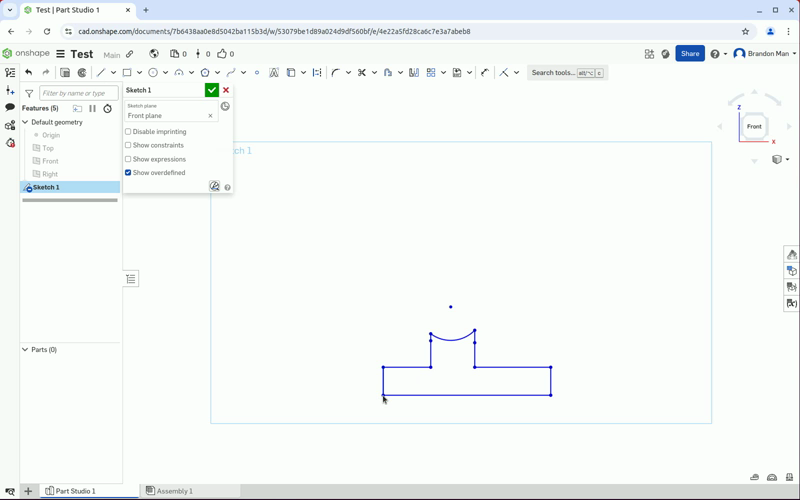
mouse_move(427, 388)
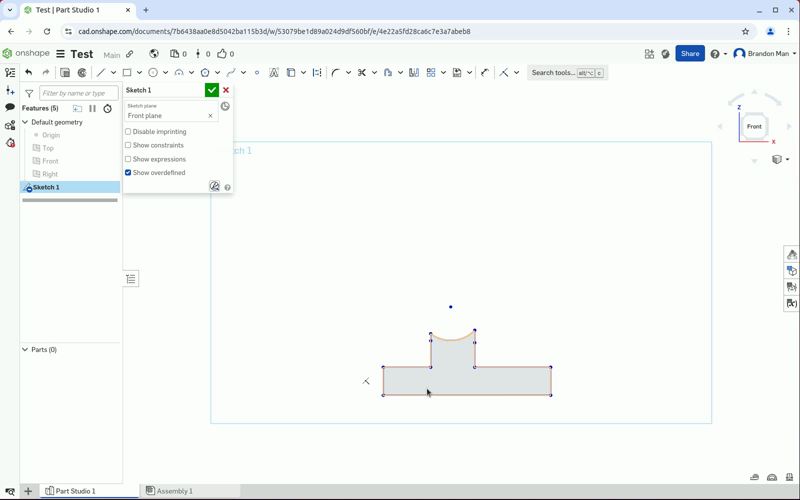
click(427, 388)
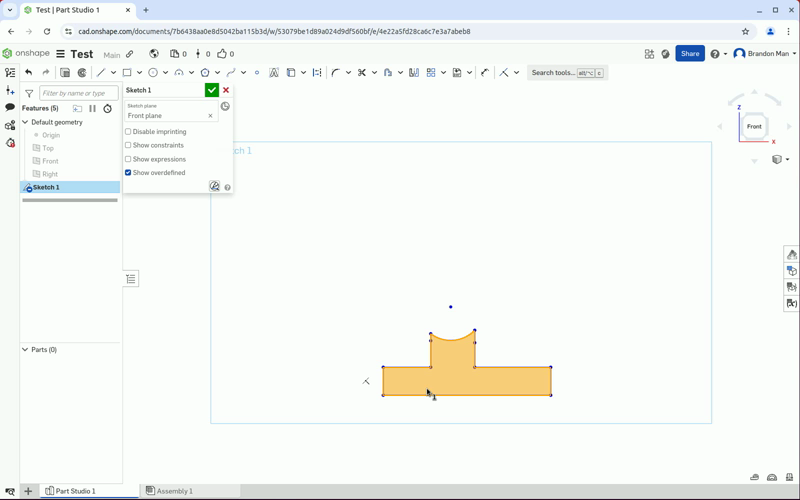
mouse_move(73, 352)
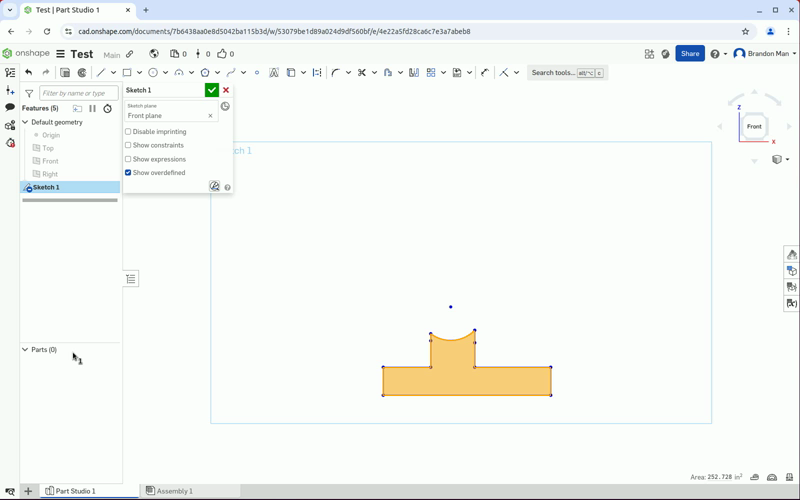
key(shift+y)
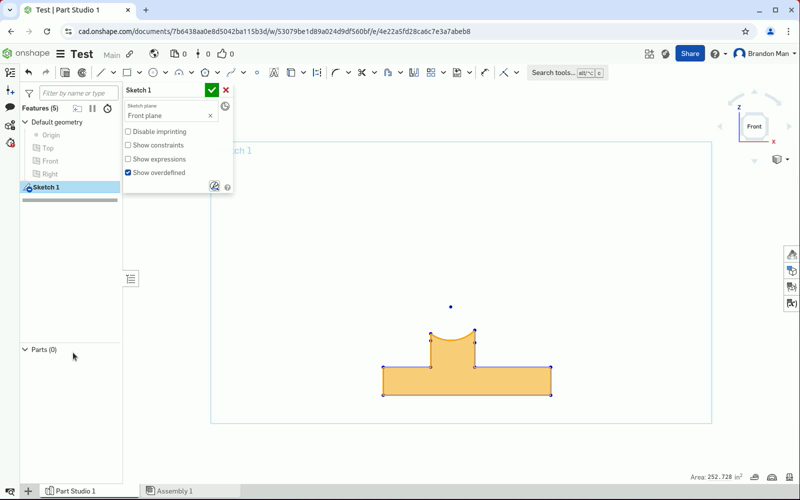
key(shift+e)
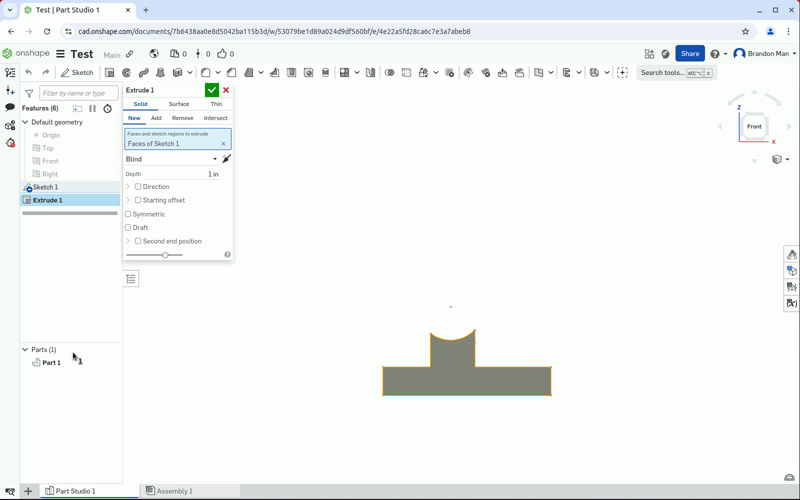
mouse_move(143, 106)
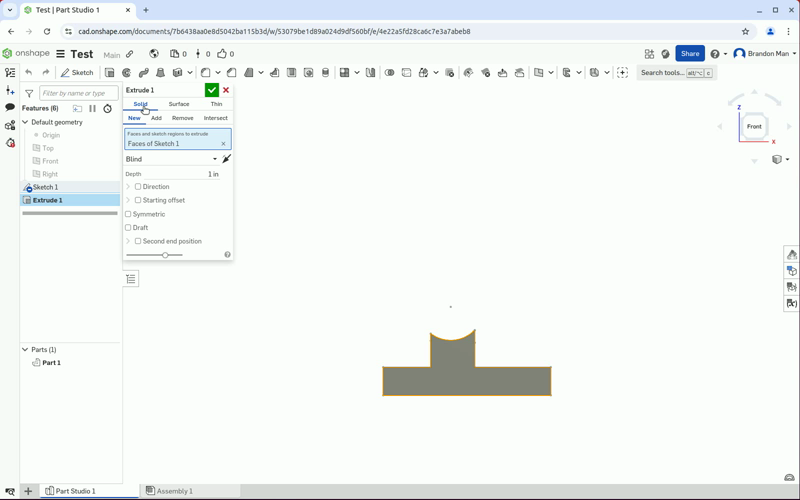
click(143, 106)
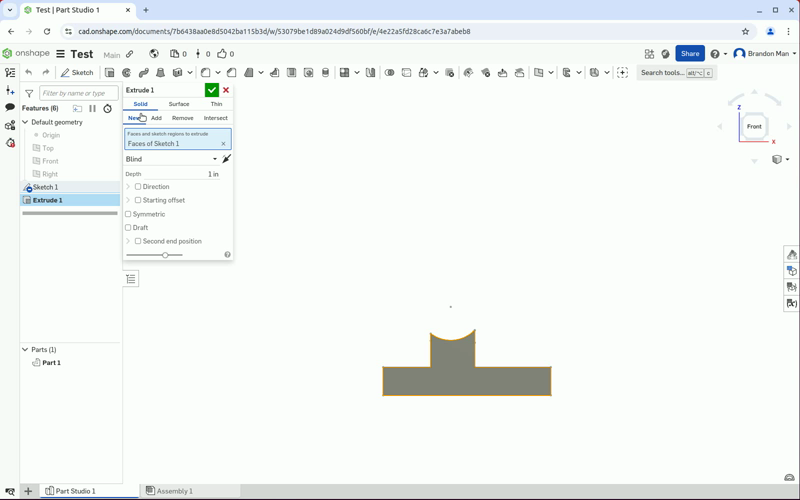
mouse_move(137, 120)
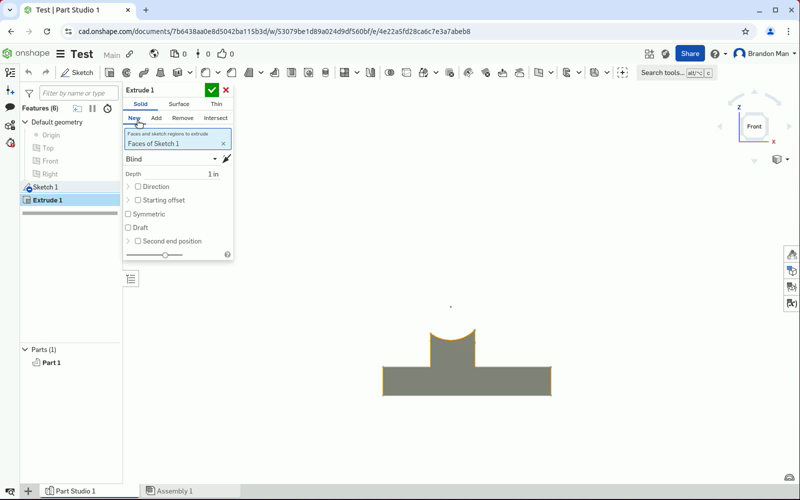
click(137, 120)
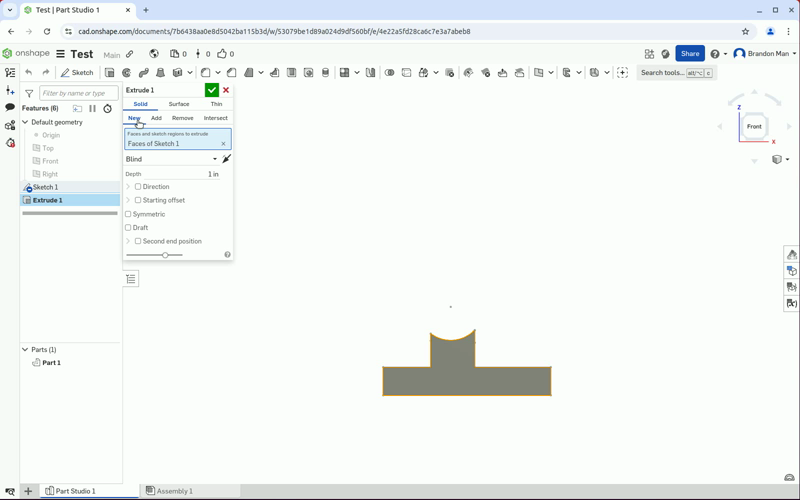
key(tab, 4)
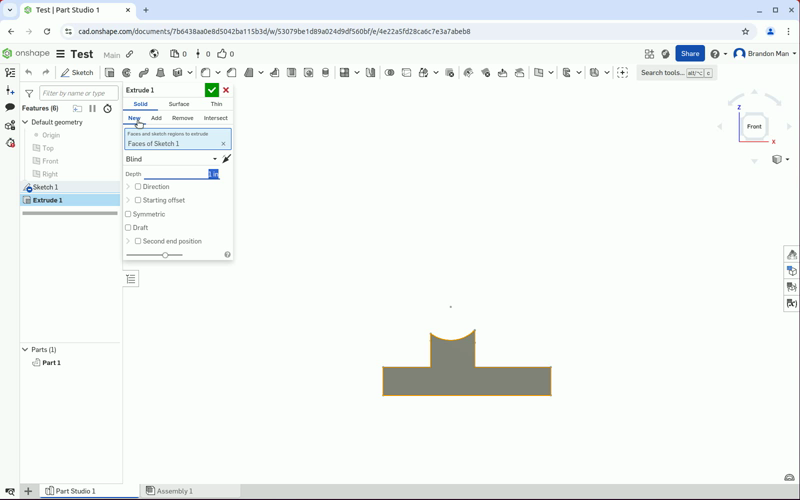
text(13.961)
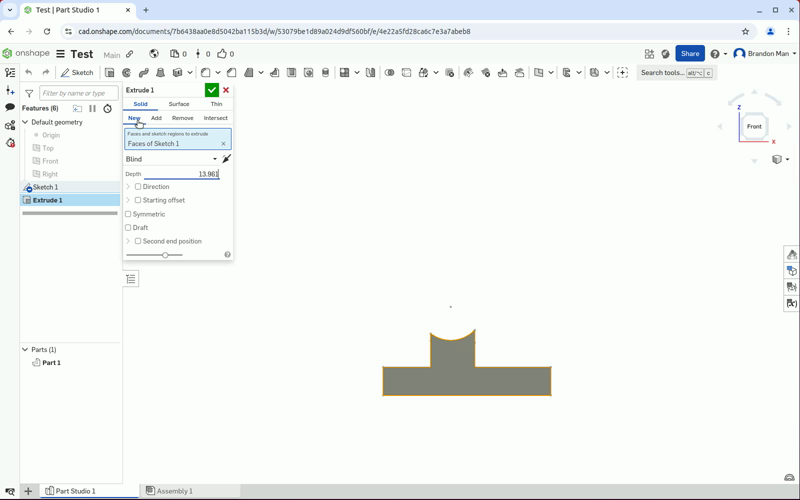
key(enter)
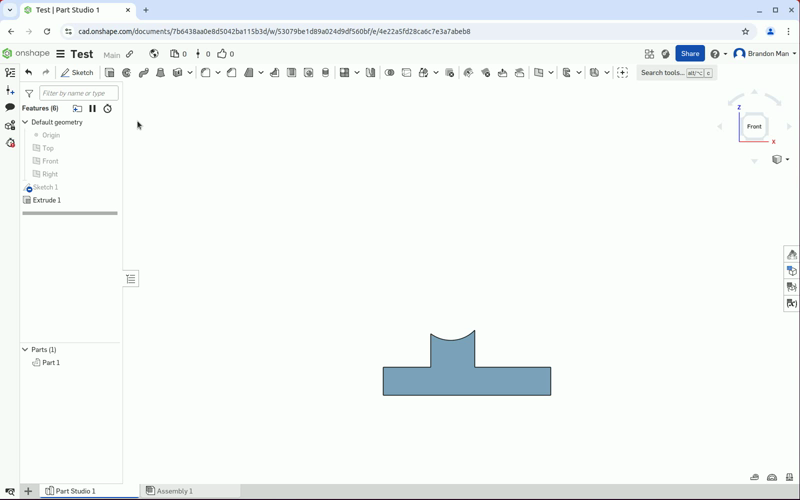
key(shift+h)
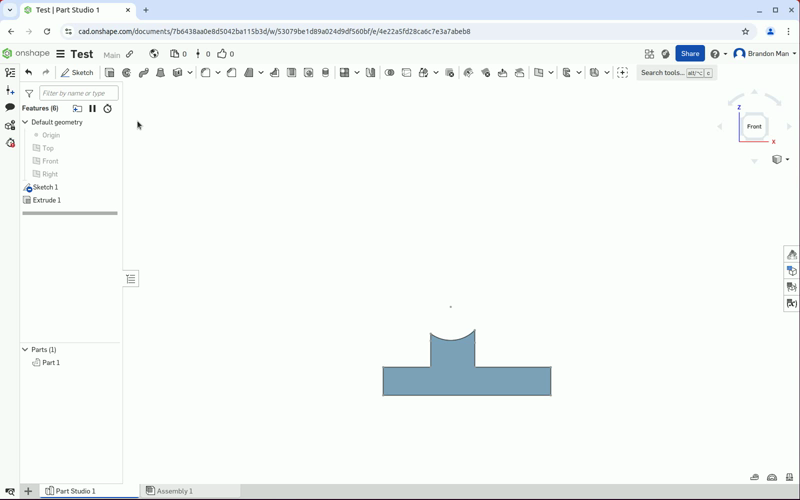
key(shift+h)
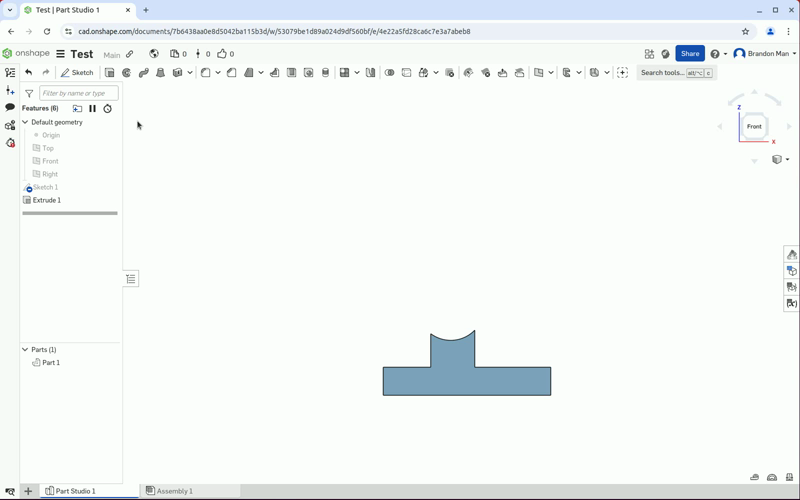
mouse_move(73, 189)
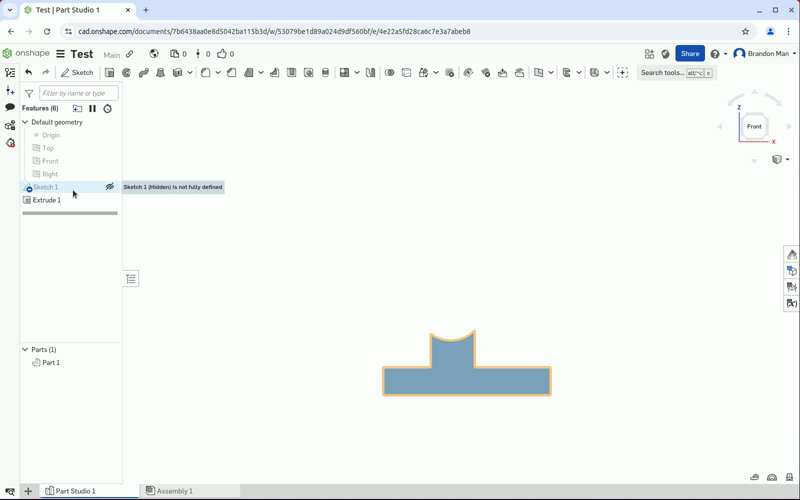
click(73, 189)
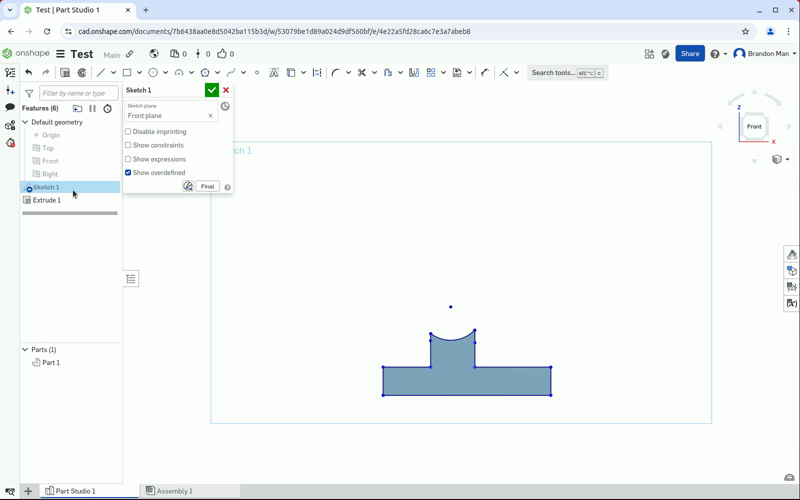
mouse_move(229, 92)
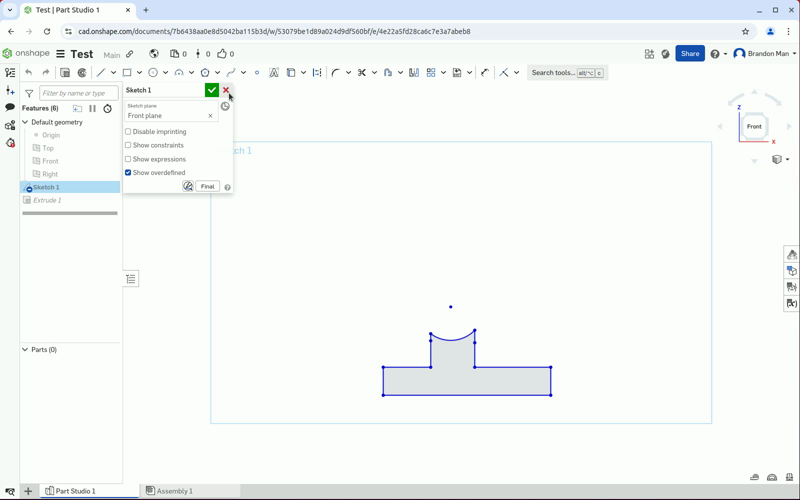
click(229, 92)
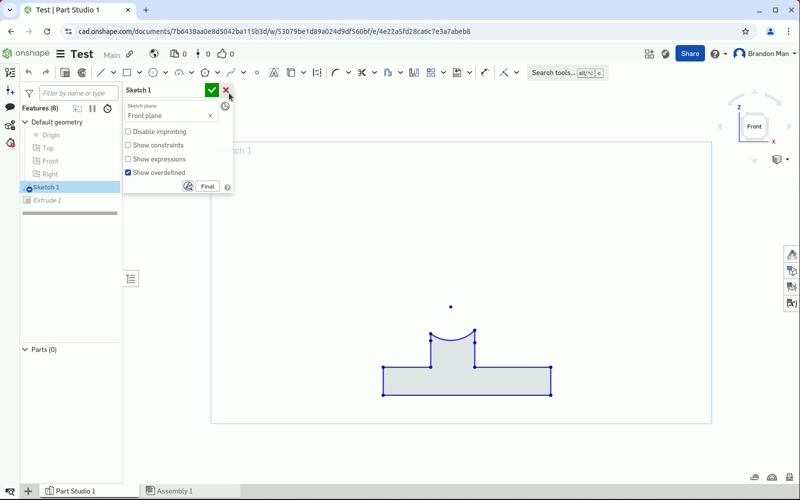
key(shift+s)
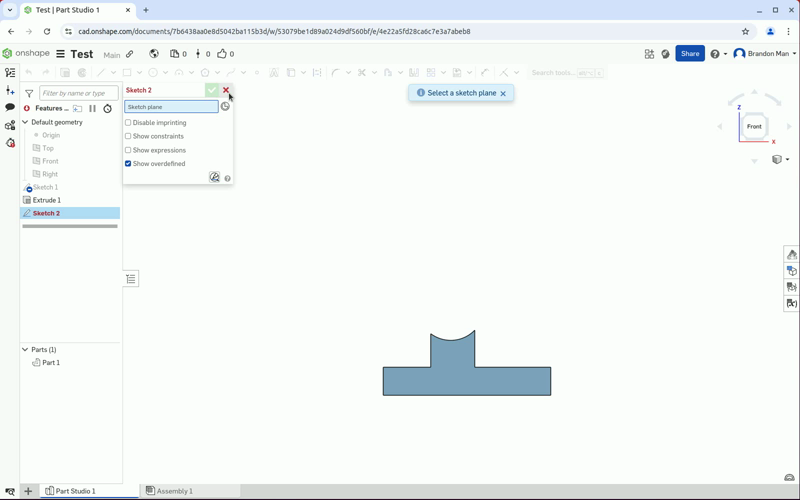
mouse_move(73, 163)
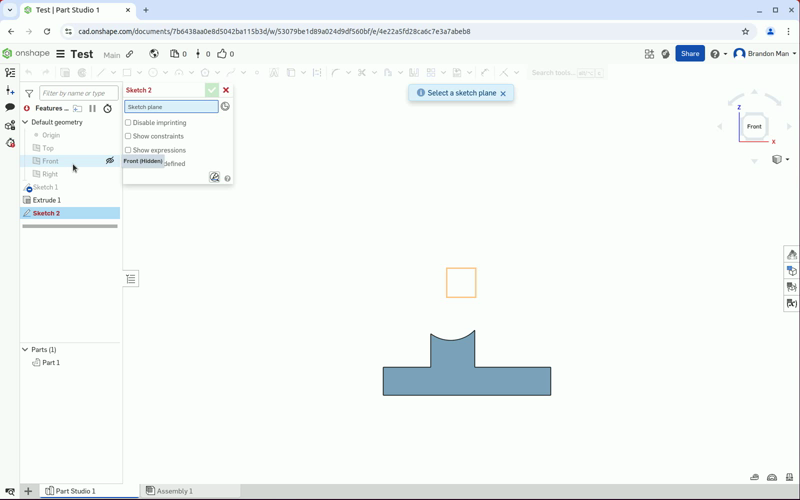
click(73, 163)
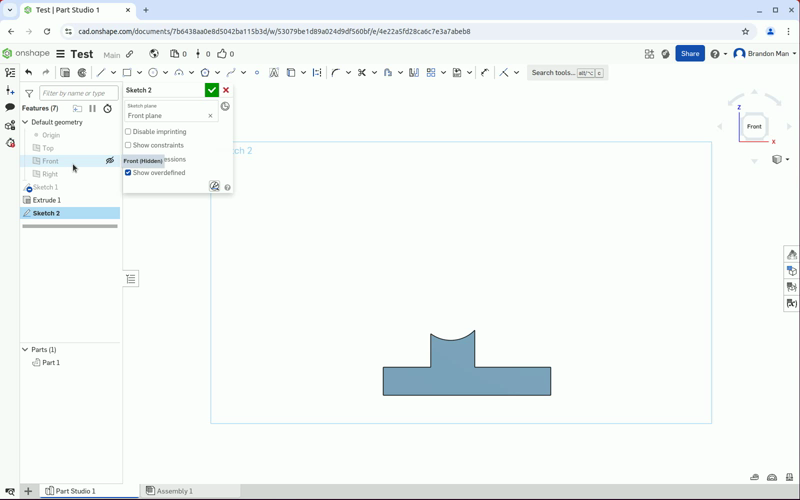
mouse_move(73, 352)
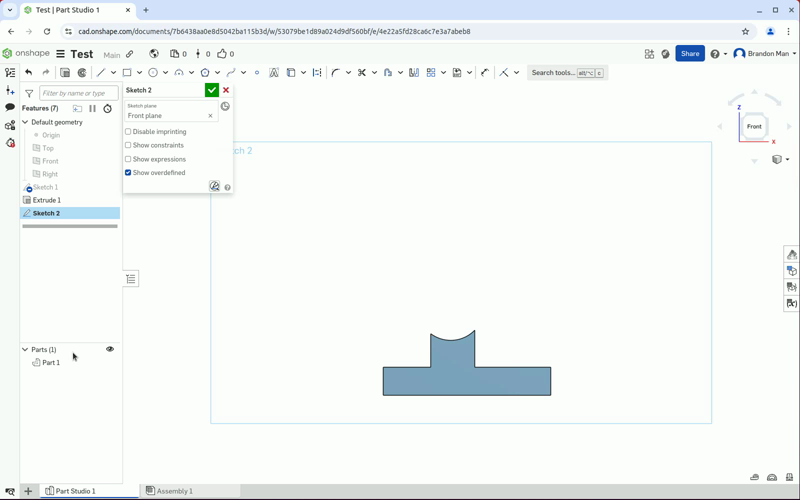
key(y)
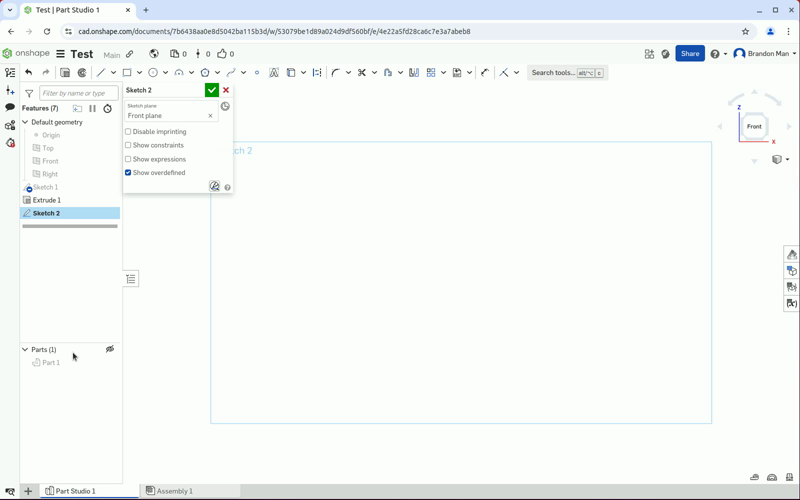
key(c)
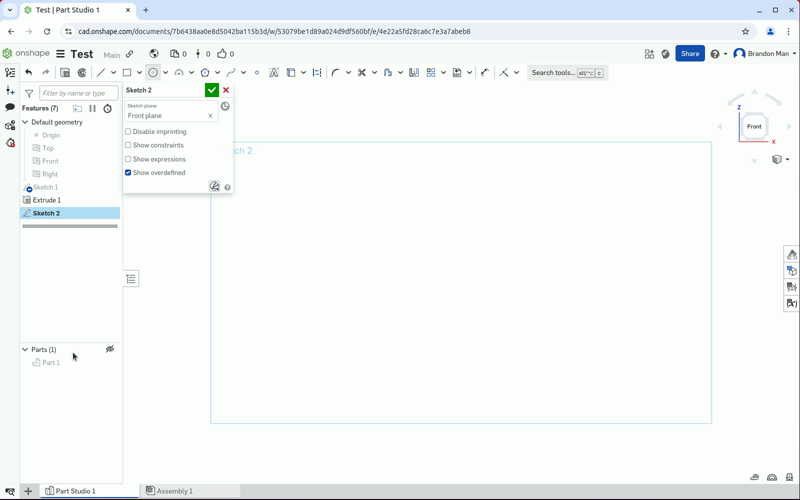
key_down(shift)
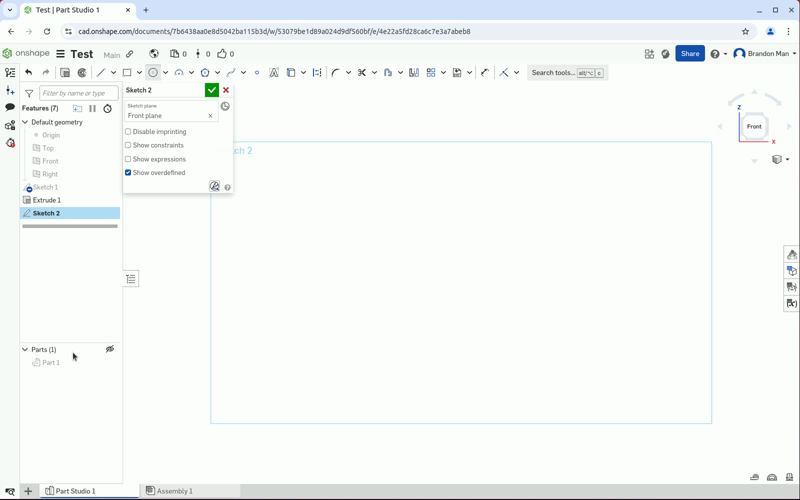
mouse_move(452, 306)
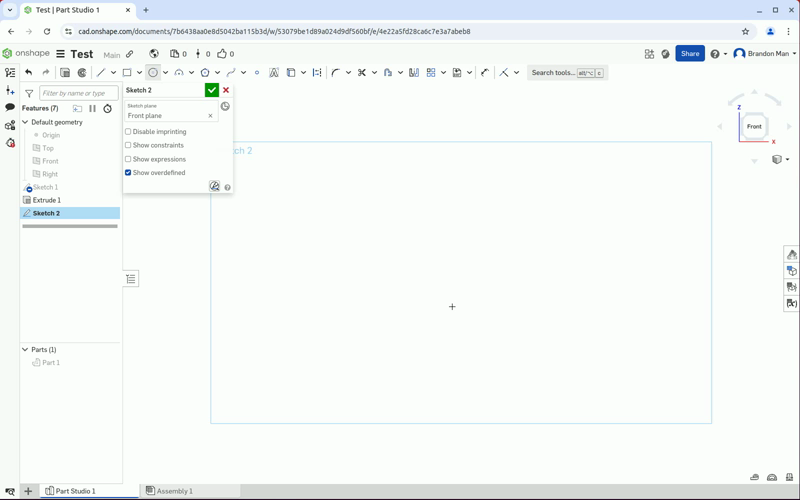
click(452, 306)
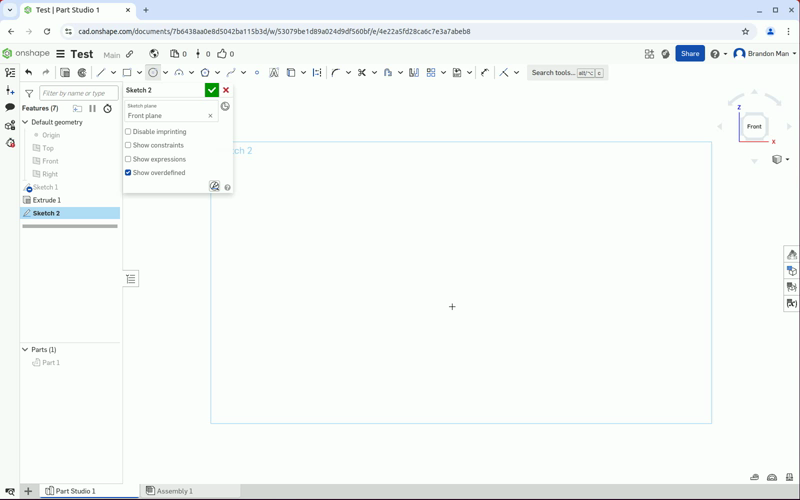
key_up(shift)
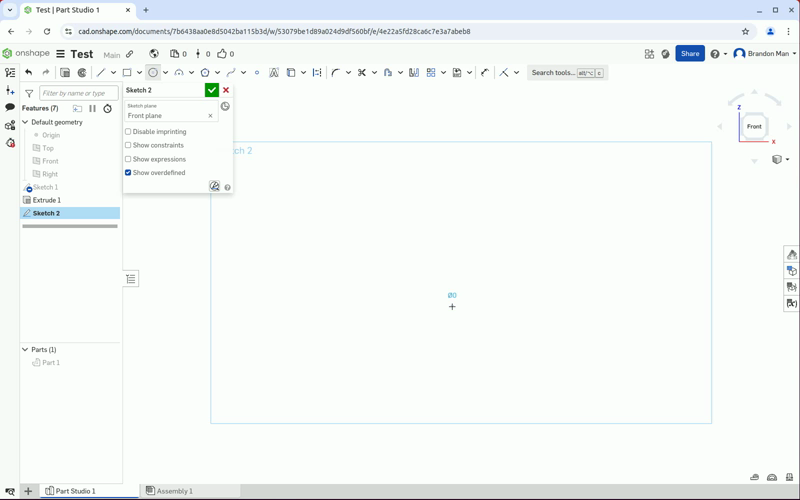
mouse_move(486, 306)
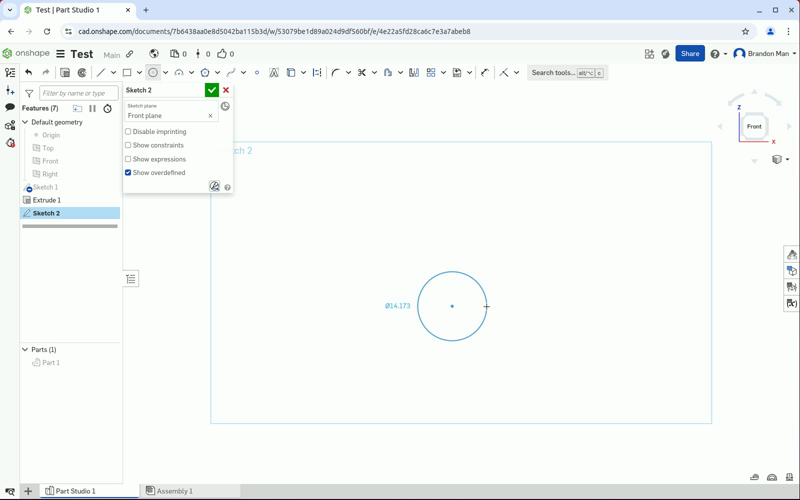
click(486, 306)
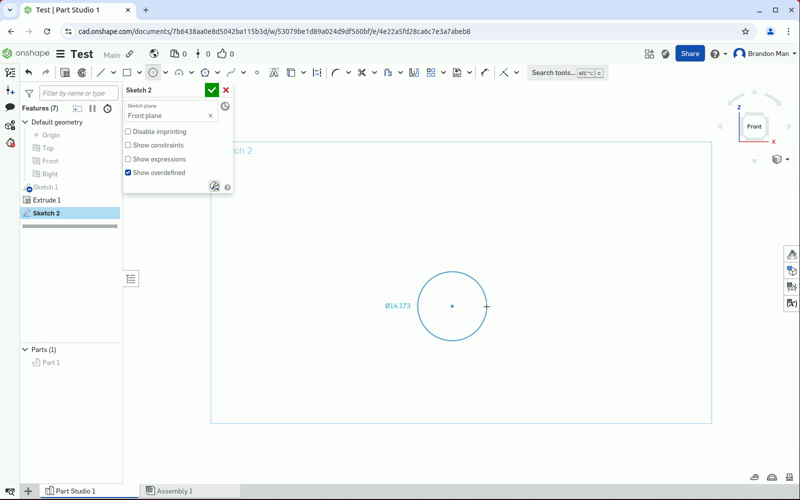
key(esc)
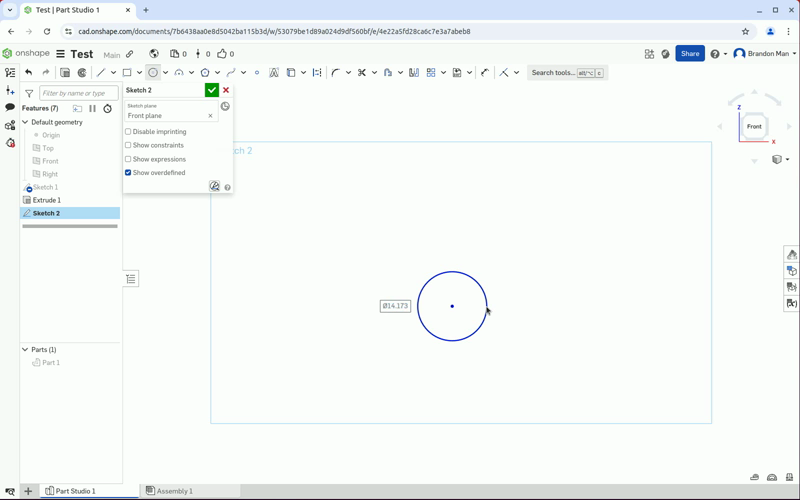
key(c)
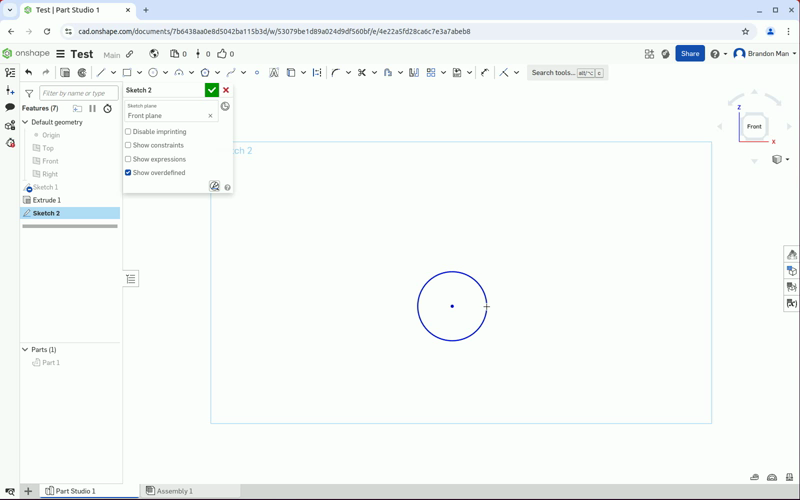
key_down(shift)
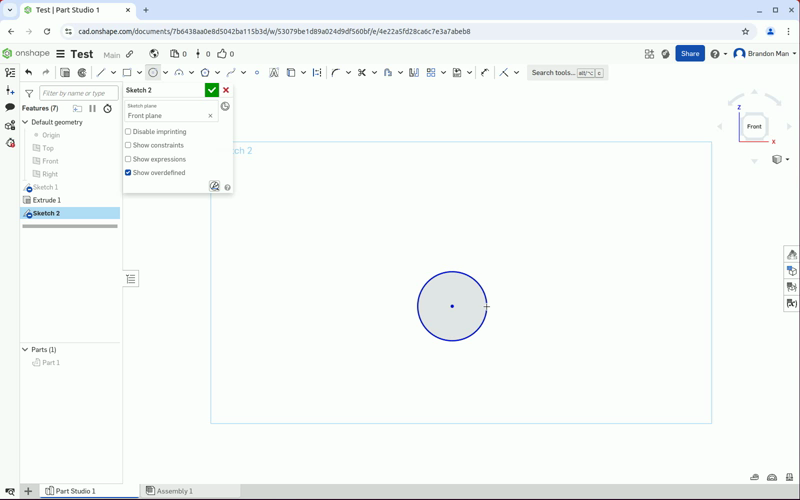
mouse_move(452, 306)
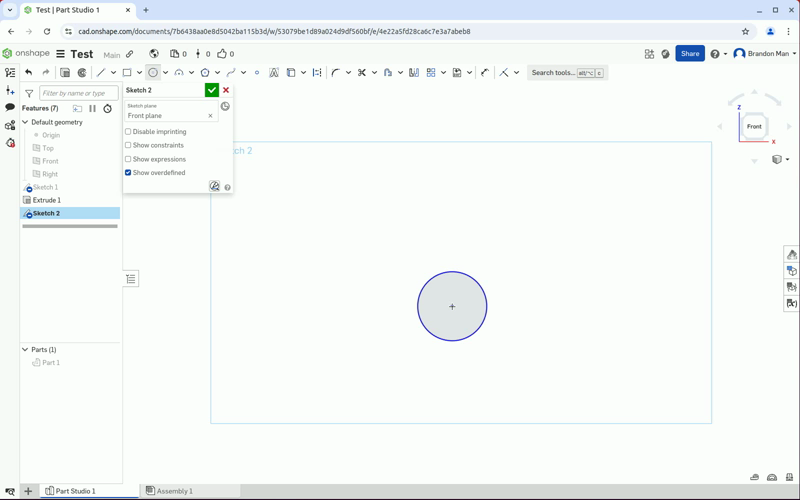
click(452, 306)
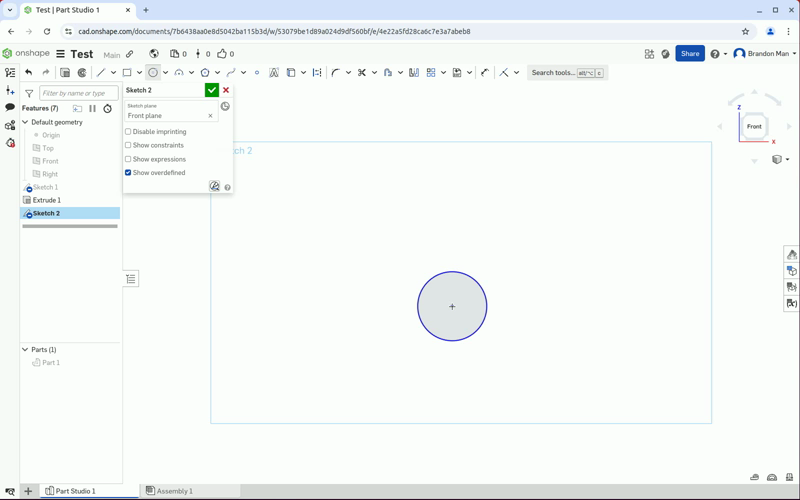
key_up(shift)
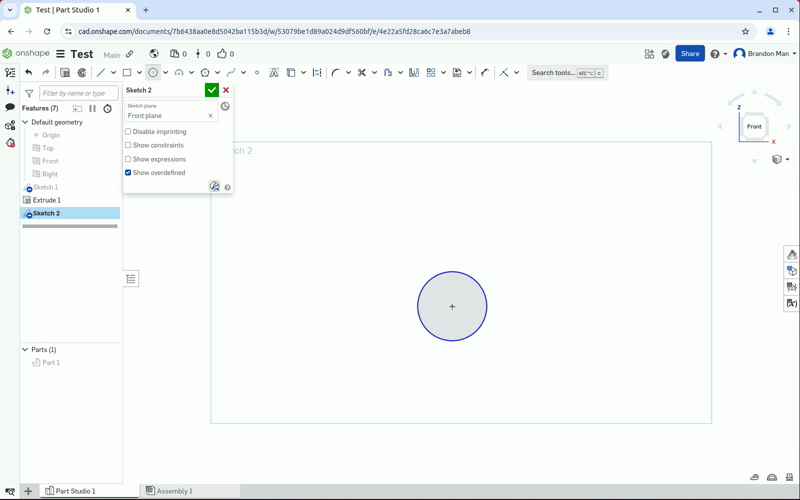
mouse_move(486, 306)
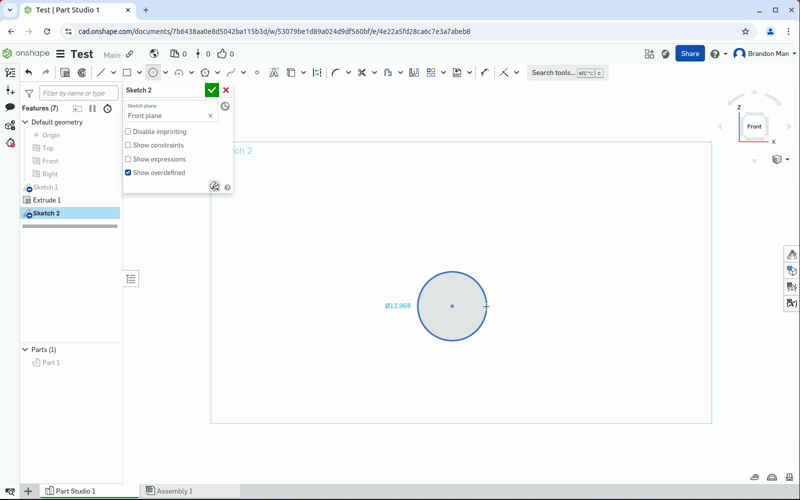
scroll(6)
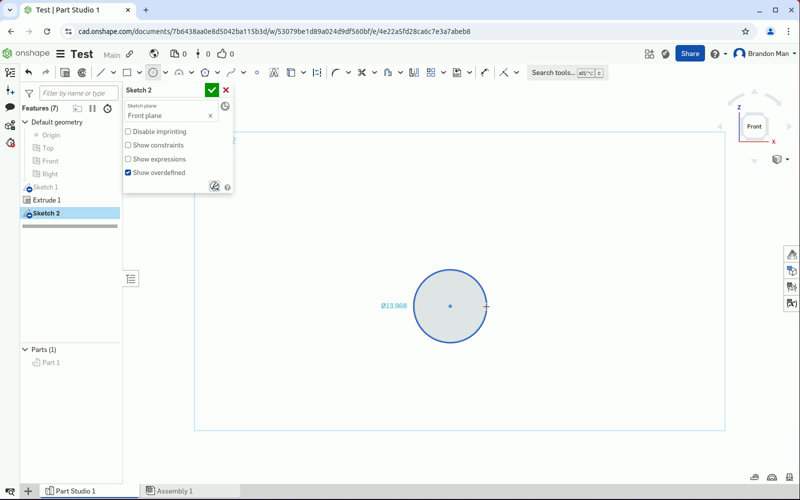
scroll(6)
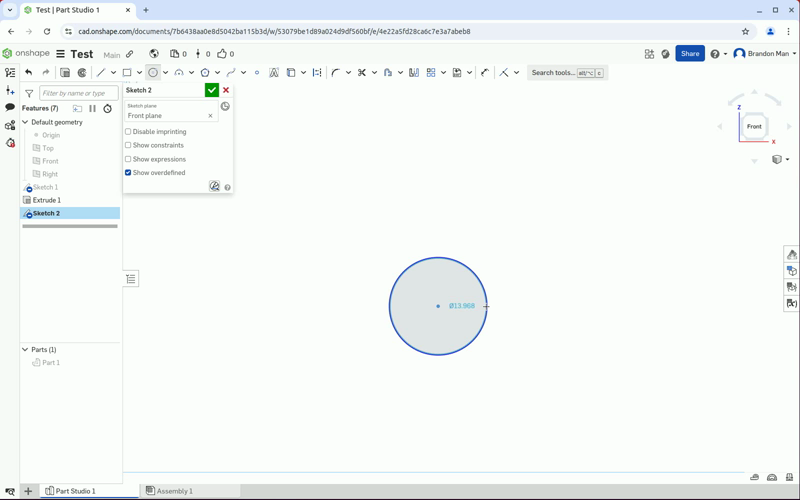
scroll(6)
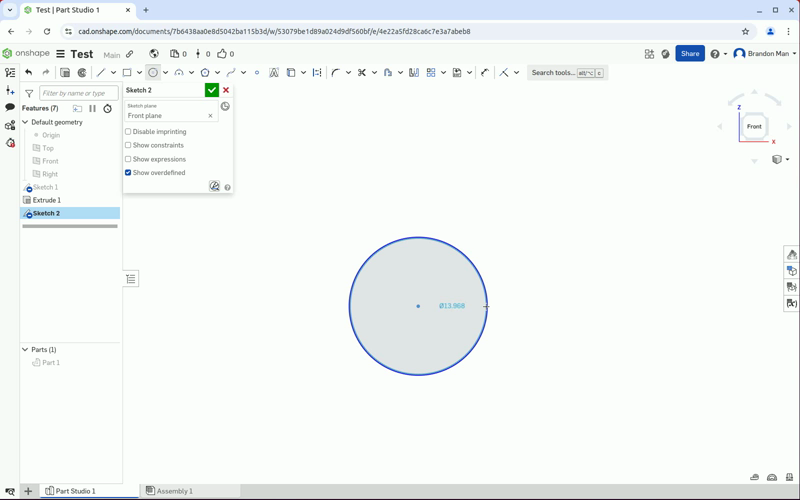
scroll(6)
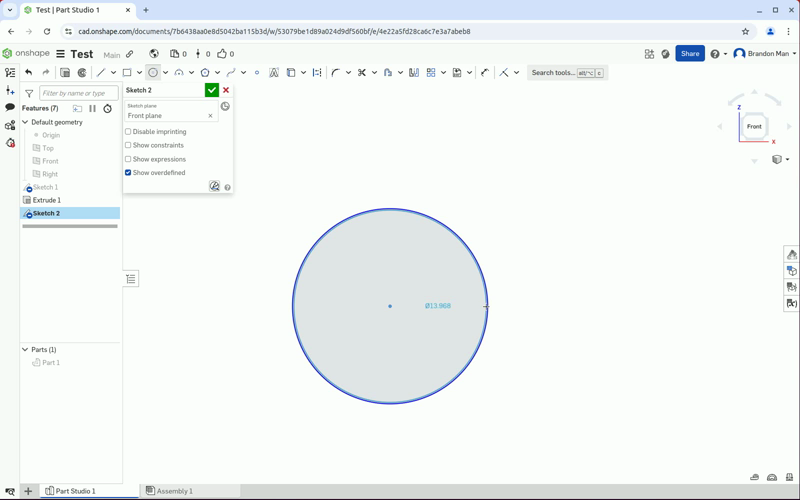
scroll(6)
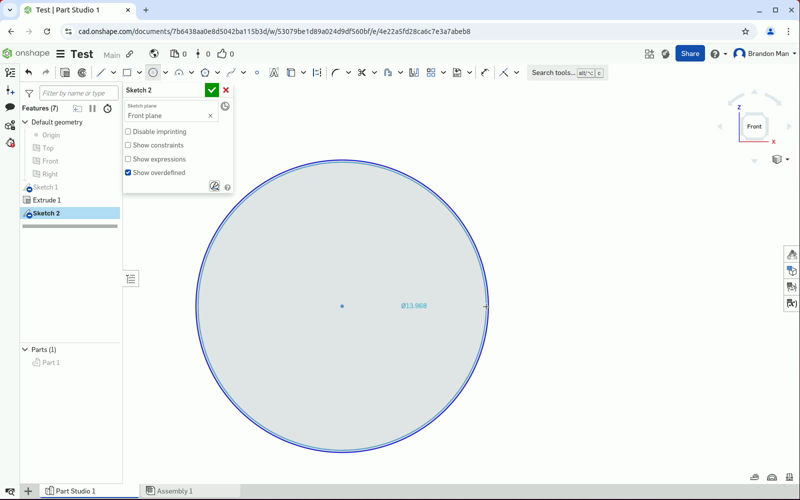
scroll(6)
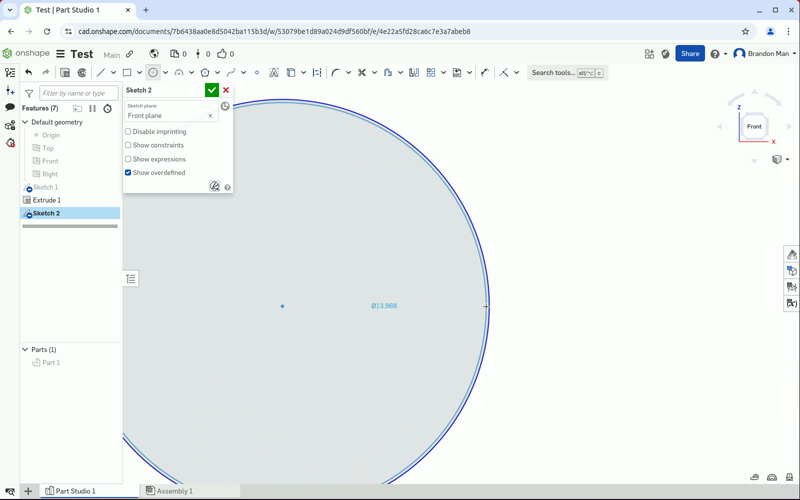
scroll(6)
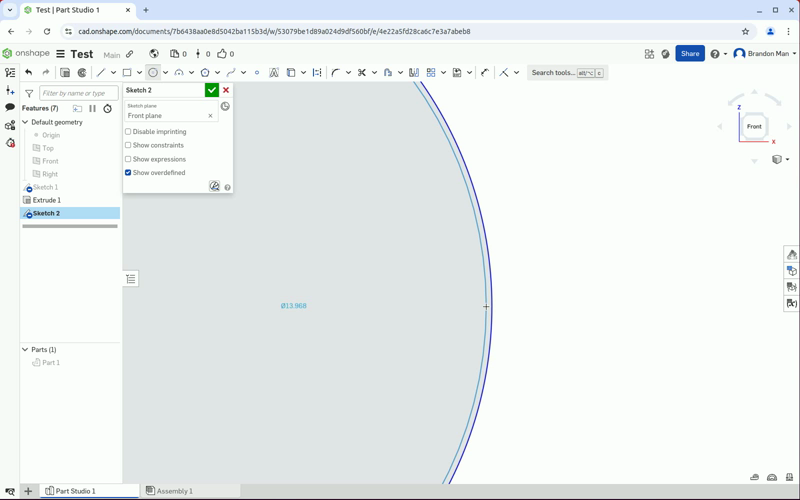
click(486, 306)
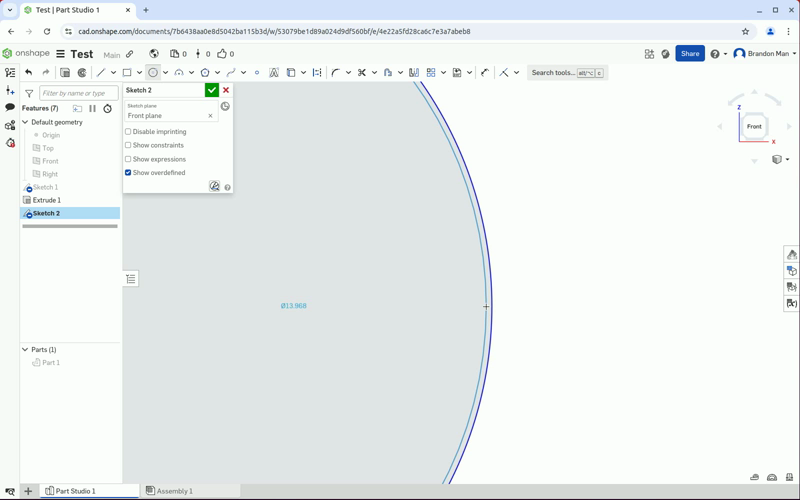
scroll(-6)
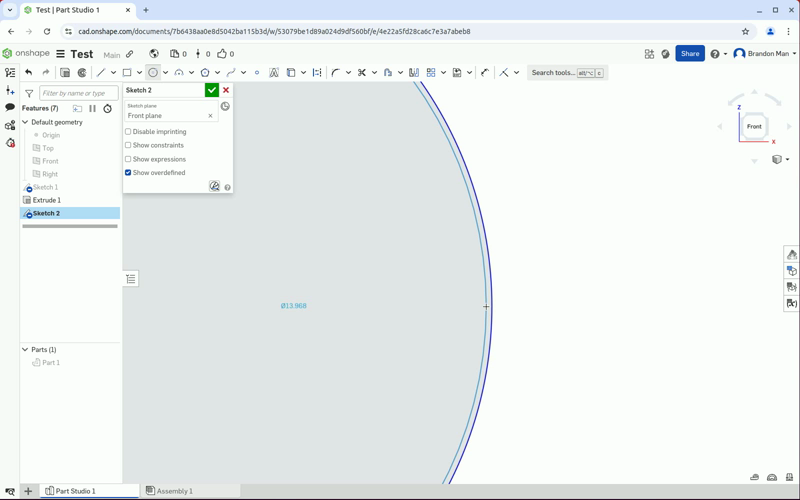
scroll(-6)
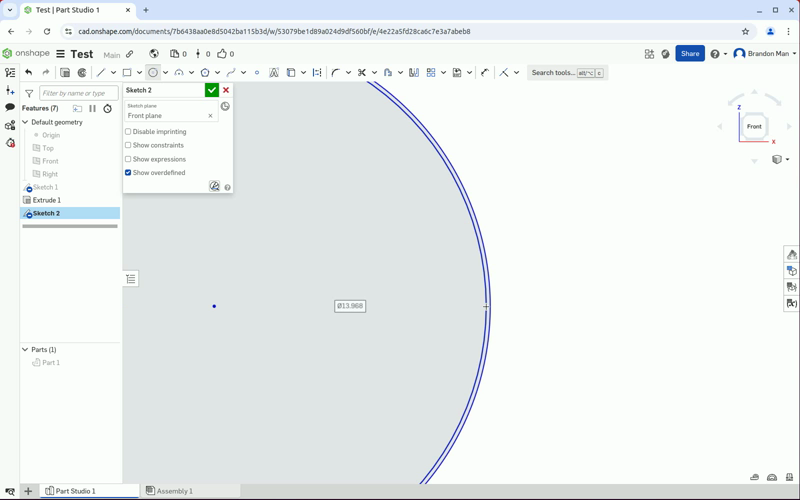
scroll(-6)
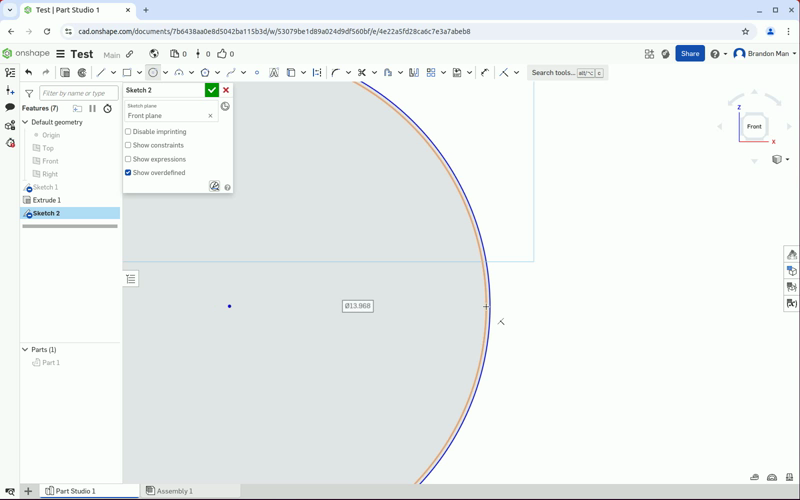
scroll(-6)
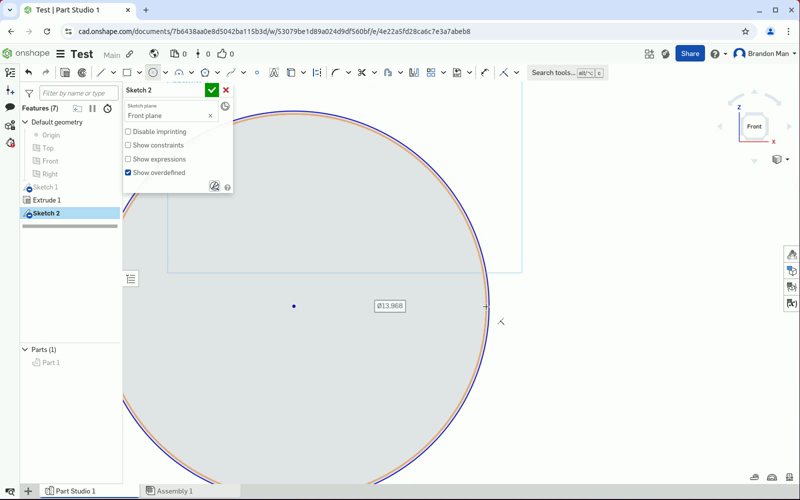
scroll(-6)
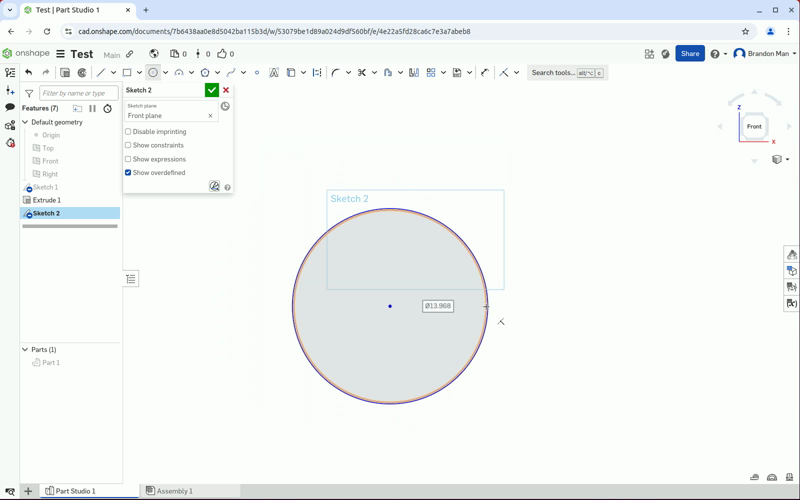
scroll(-6)
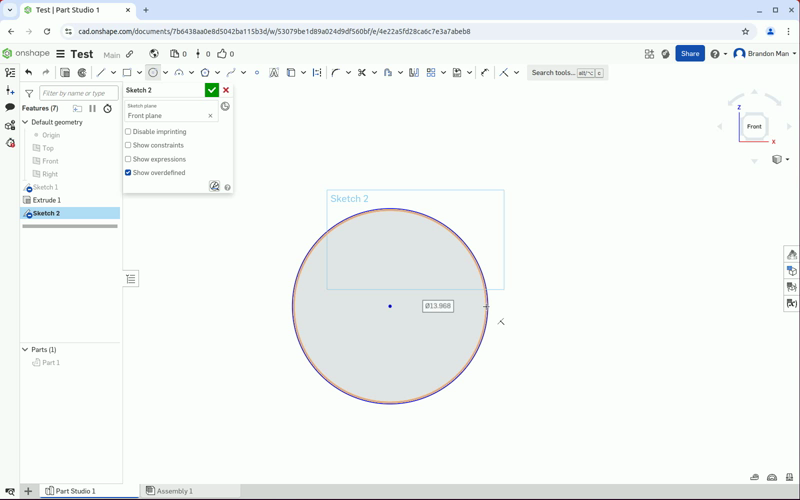
scroll(-6)
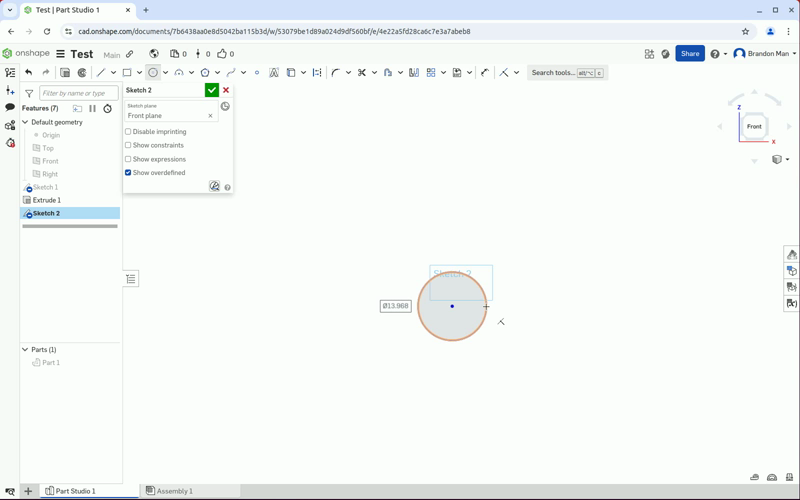
key(esc)
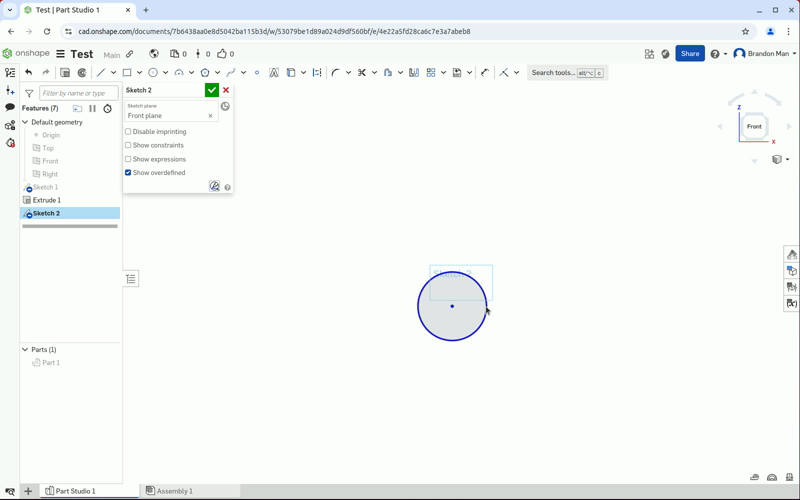
mouse_move(451, 340)
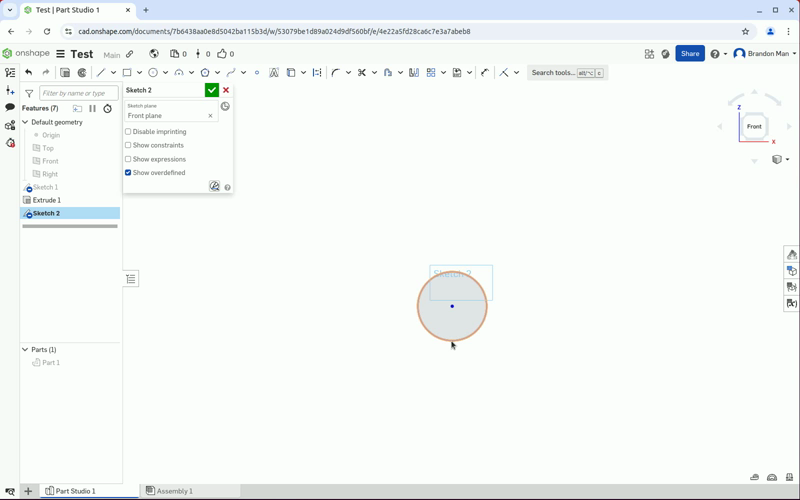
scroll(6)
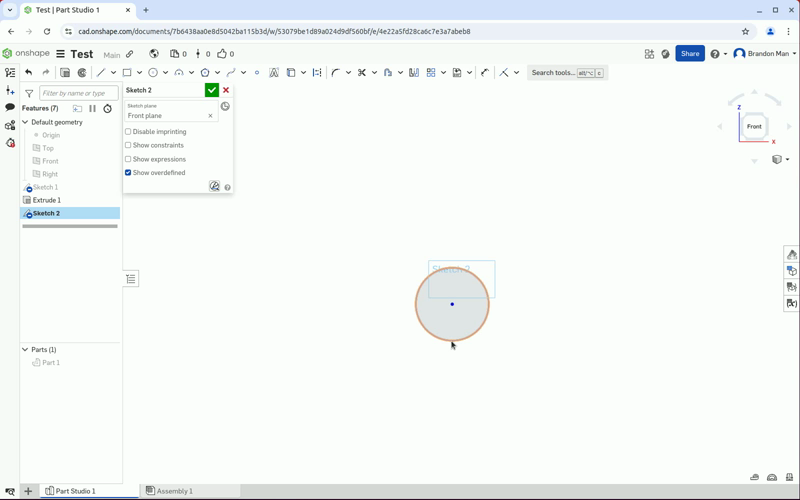
scroll(6)
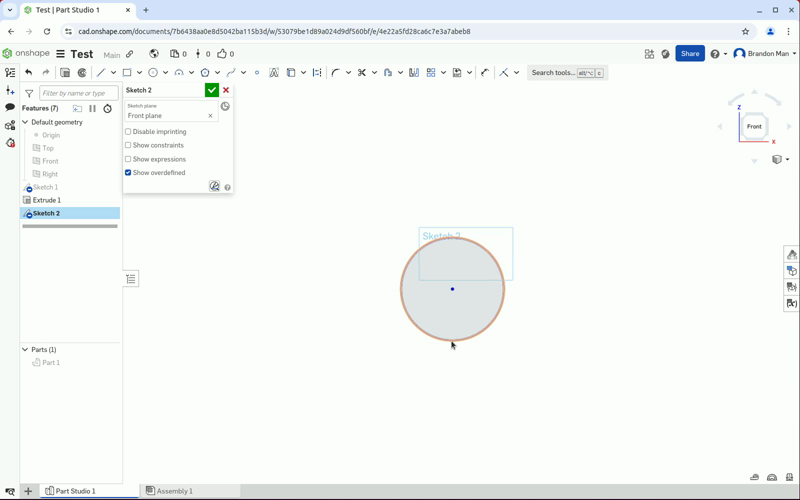
scroll(6)
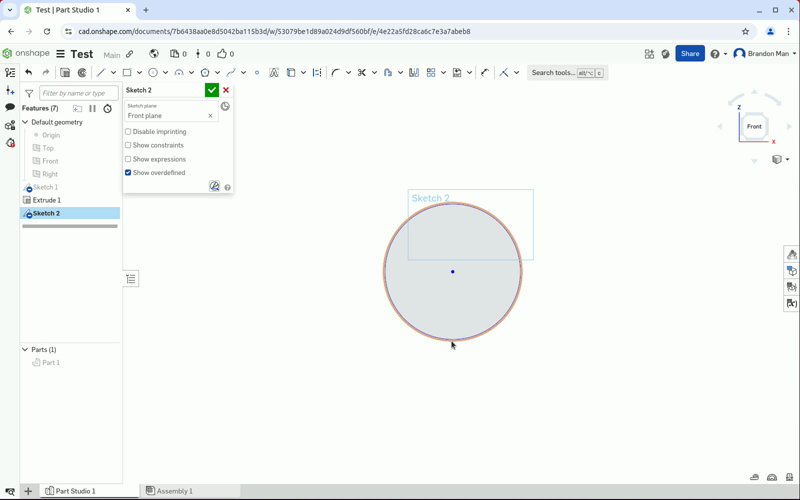
scroll(6)
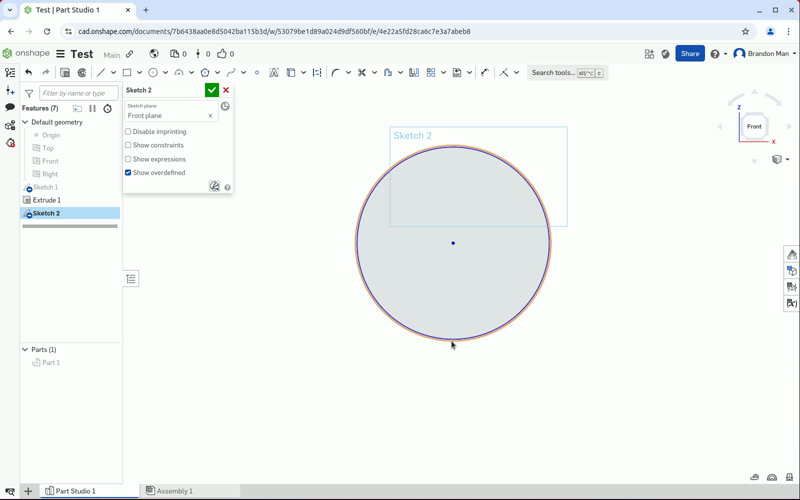
scroll(6)
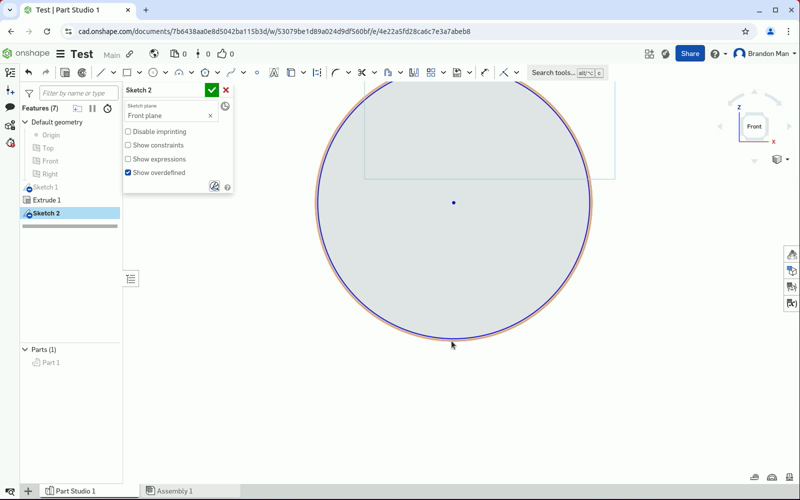
scroll(6)
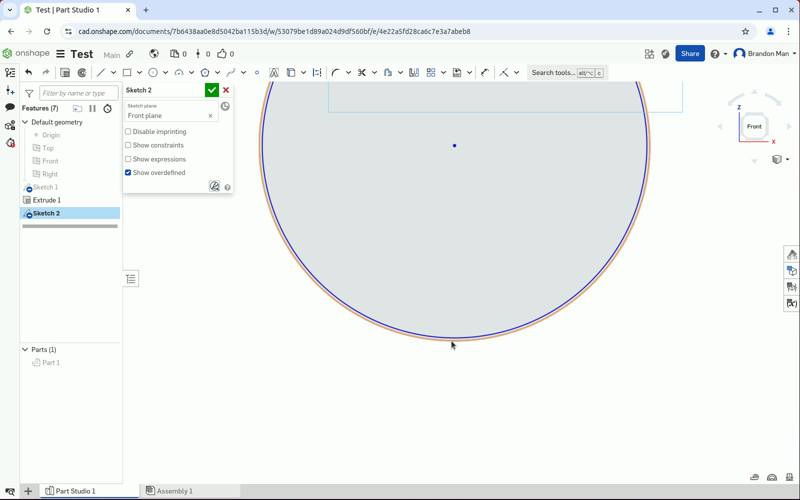
scroll(6)
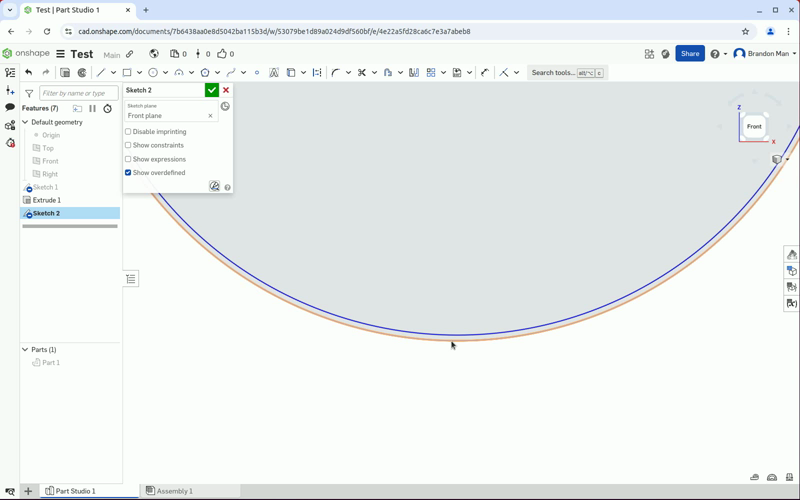
click(451, 340)
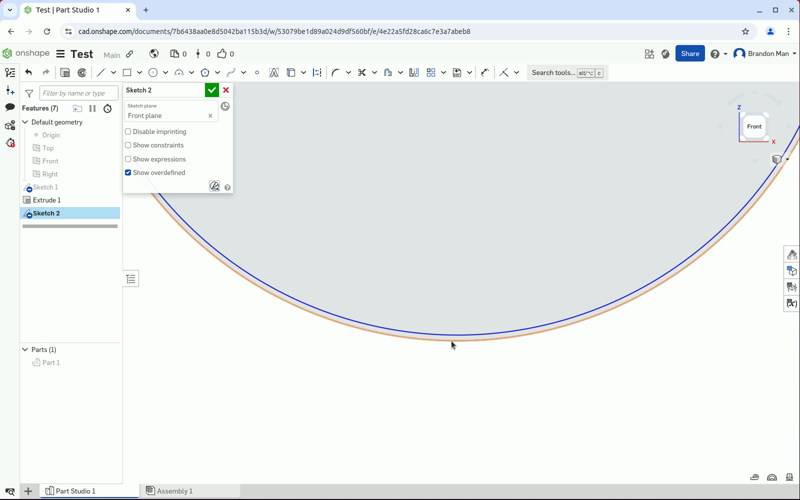
scroll(-6)
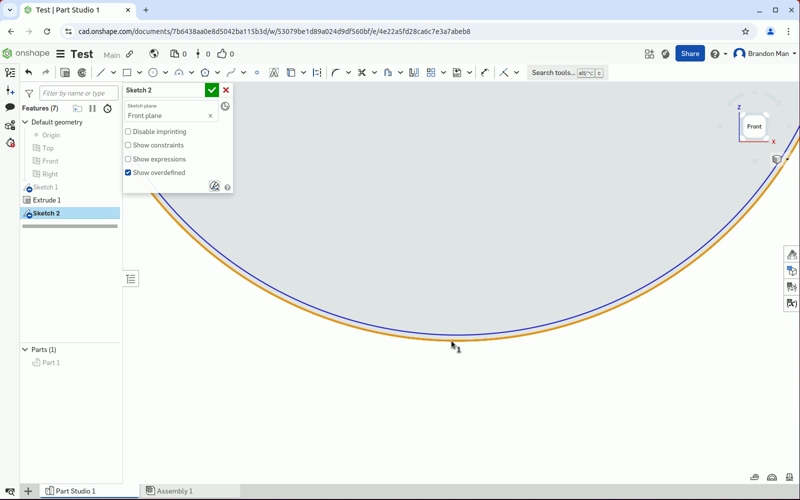
scroll(-6)
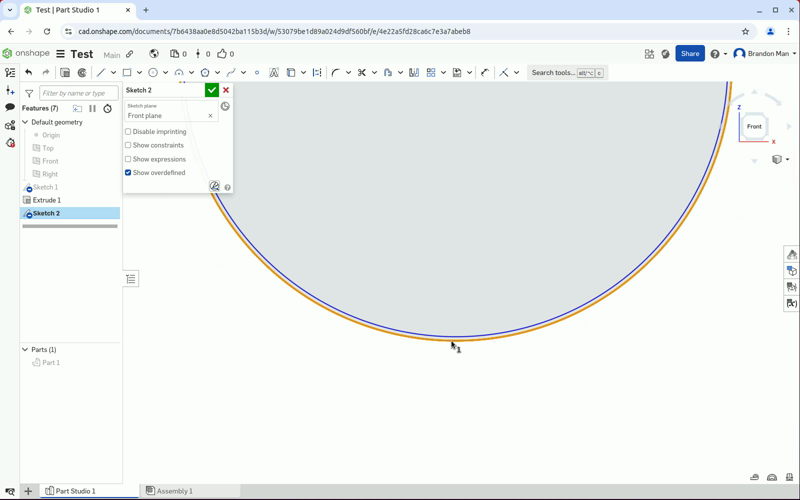
scroll(-6)
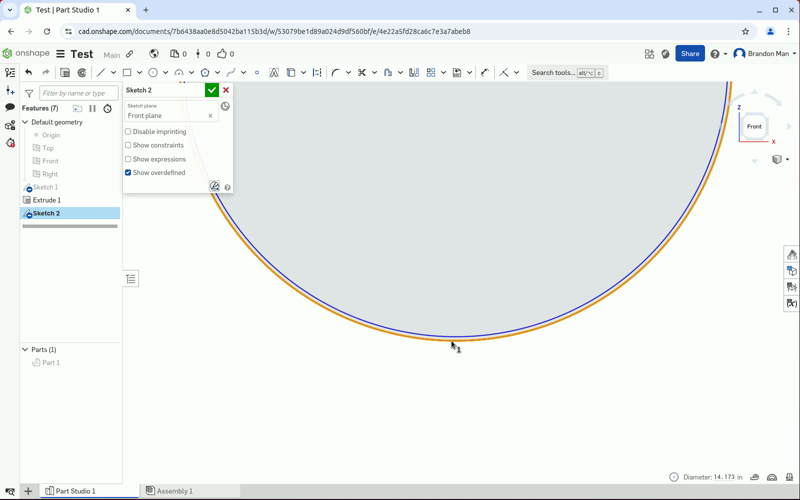
scroll(-6)
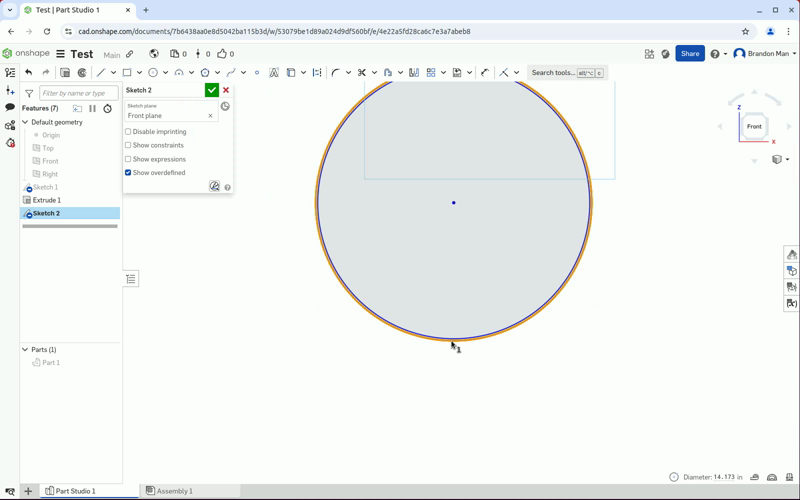
scroll(-6)
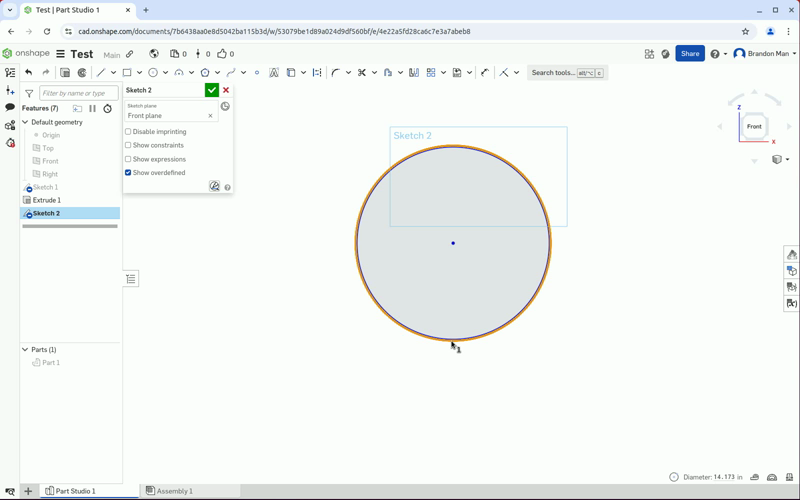
scroll(-6)
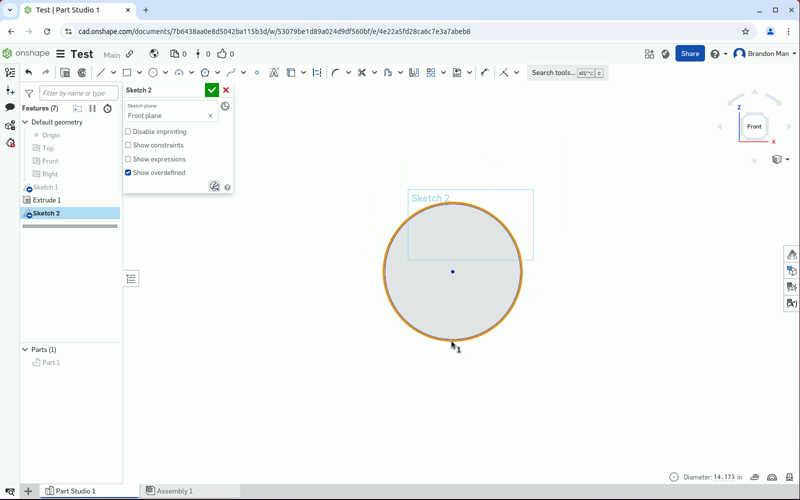
scroll(-6)
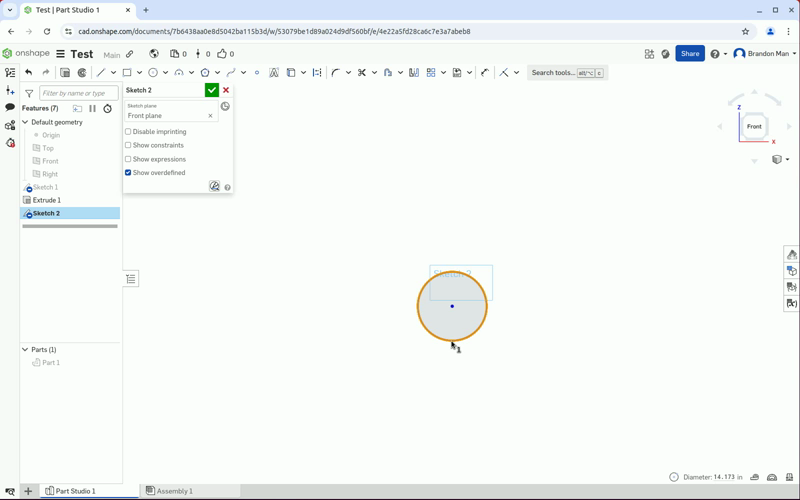
mouse_move(73, 352)
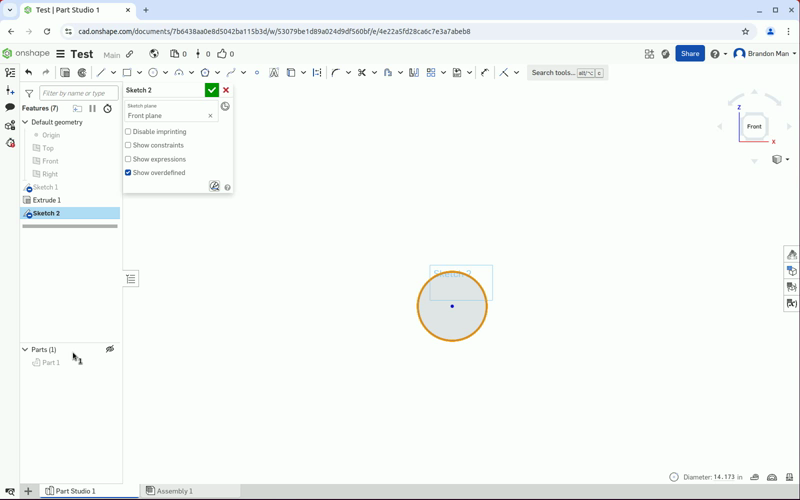
key(shift+y)
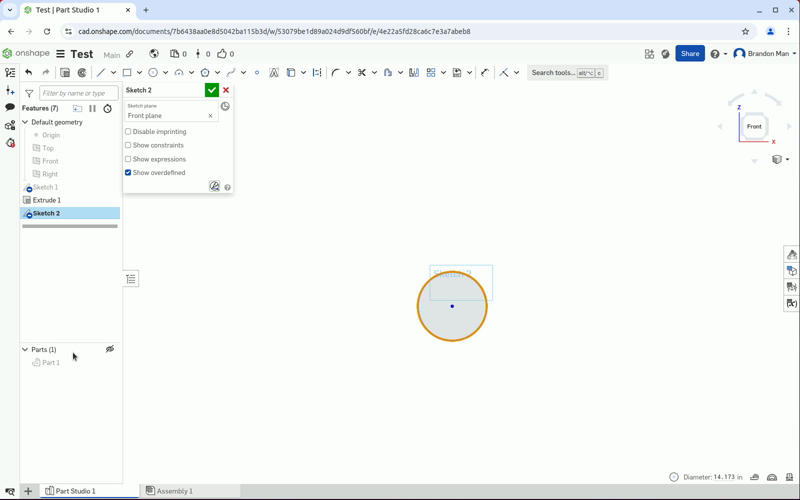
key(shift+e)
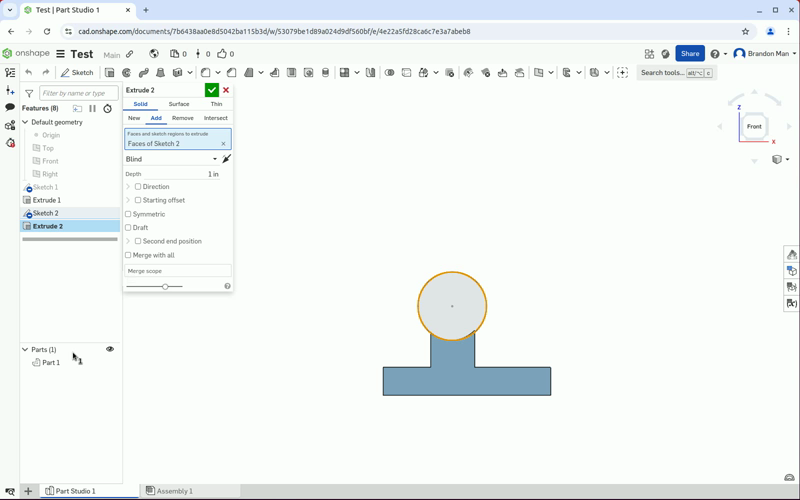
mouse_move(143, 106)
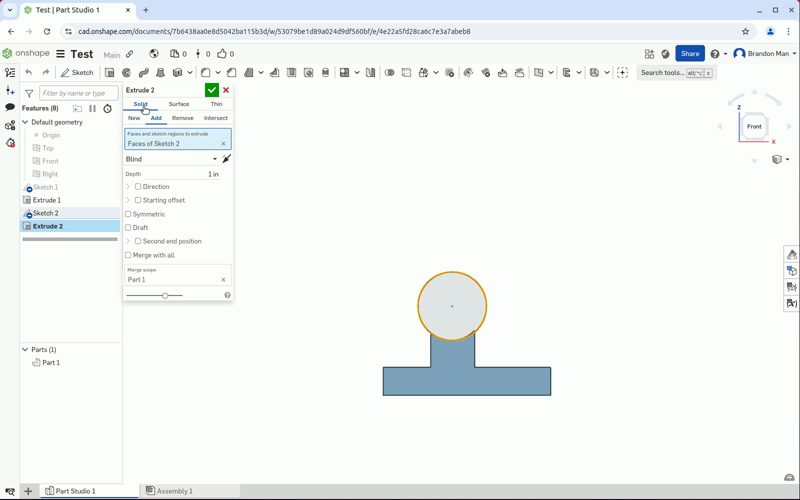
click(143, 106)
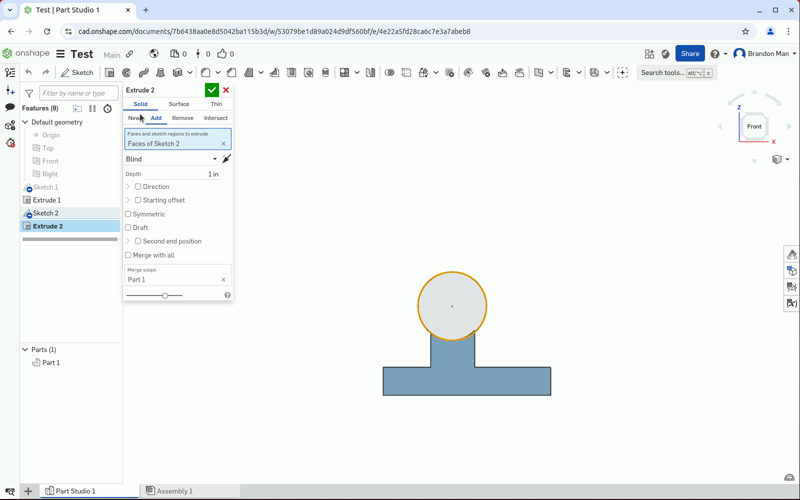
mouse_move(137, 120)
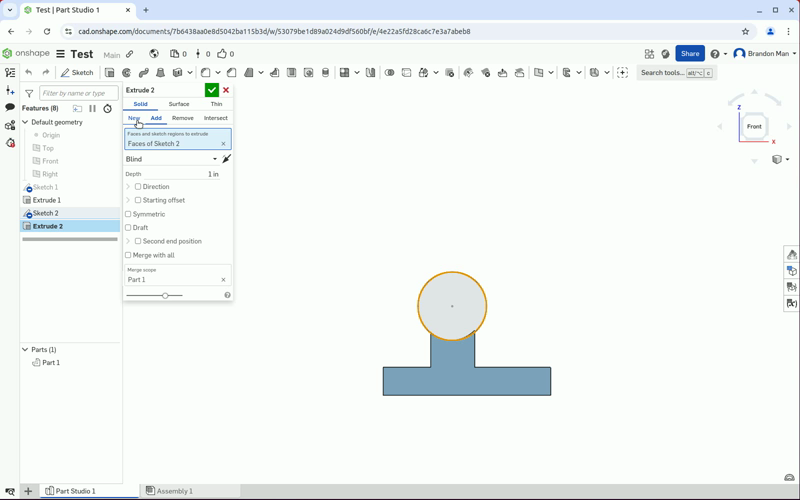
click(137, 120)
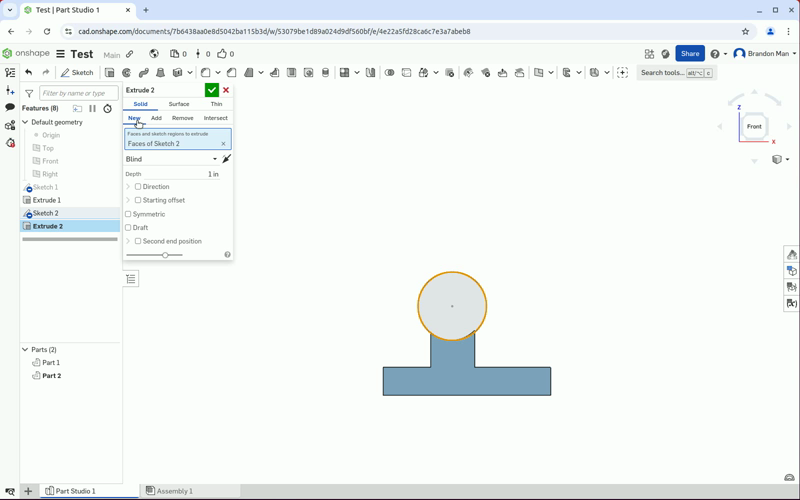
key(tab, 4)
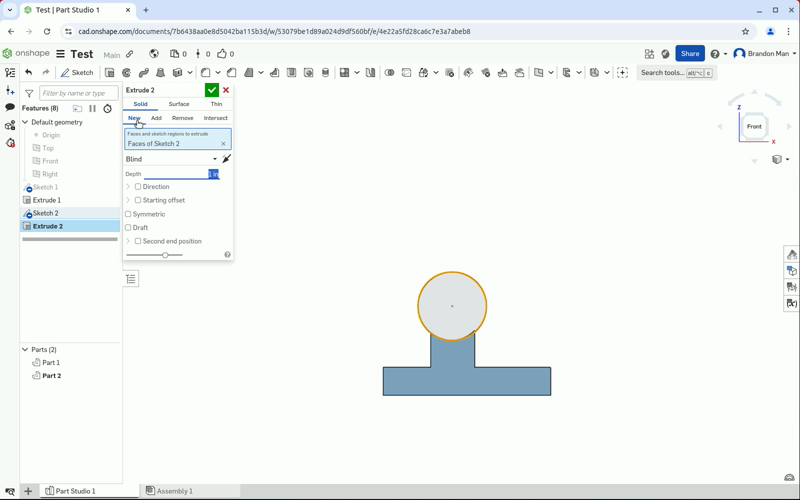
text(13.961)
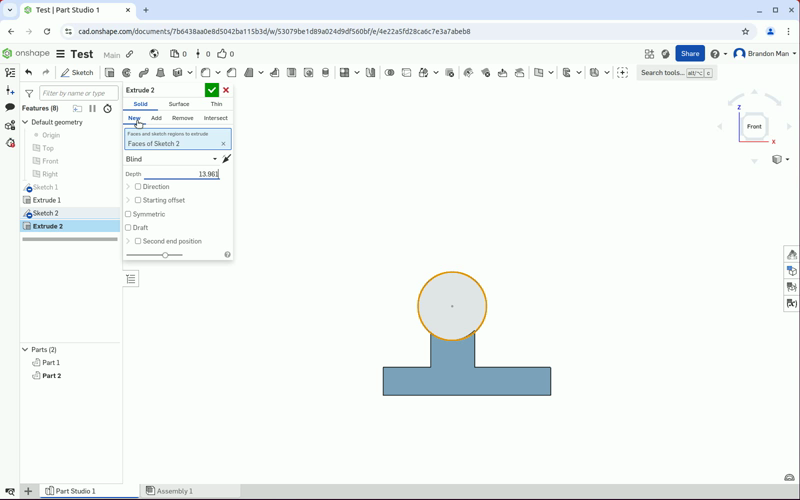
key(enter)
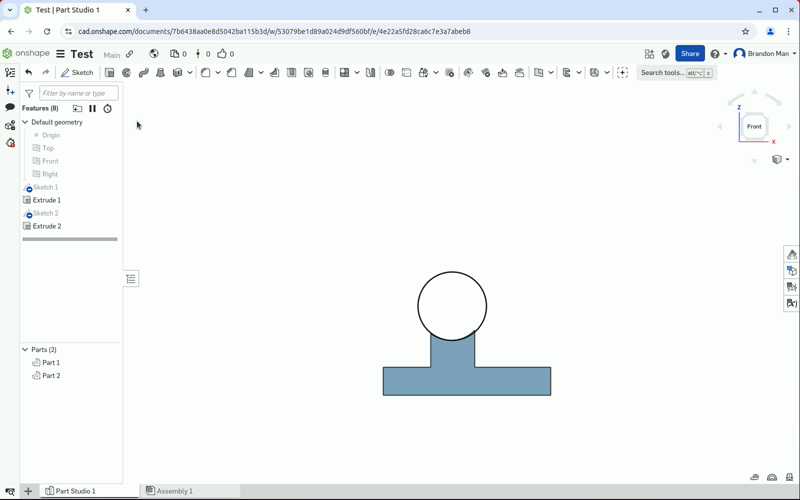
key(shift+h)
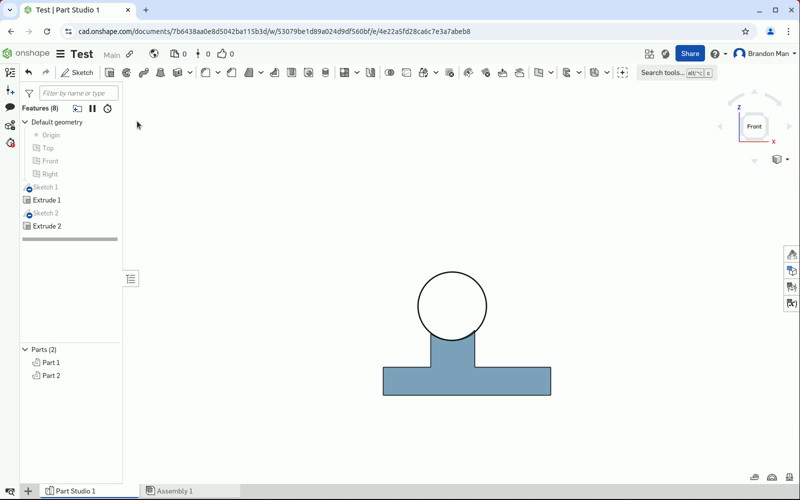
key(shift+h)
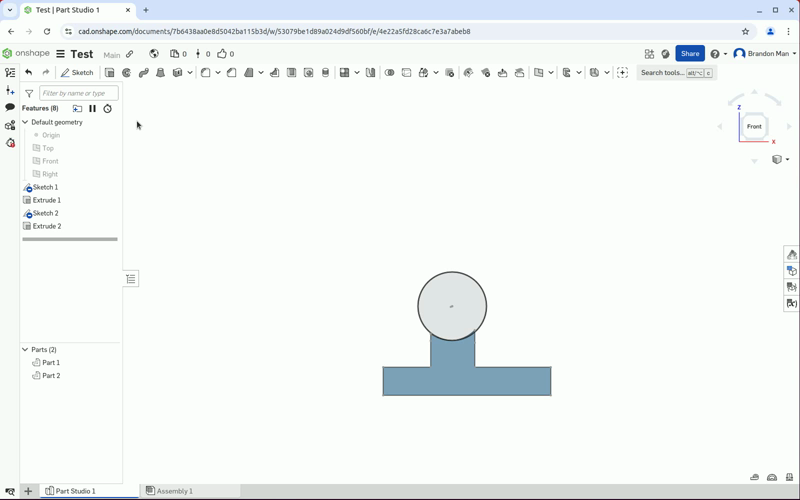
key(shift+7)
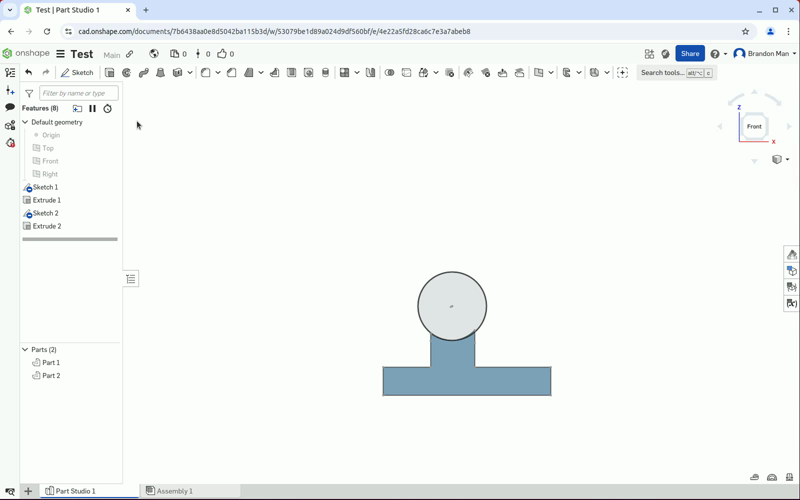
key(left, 2)
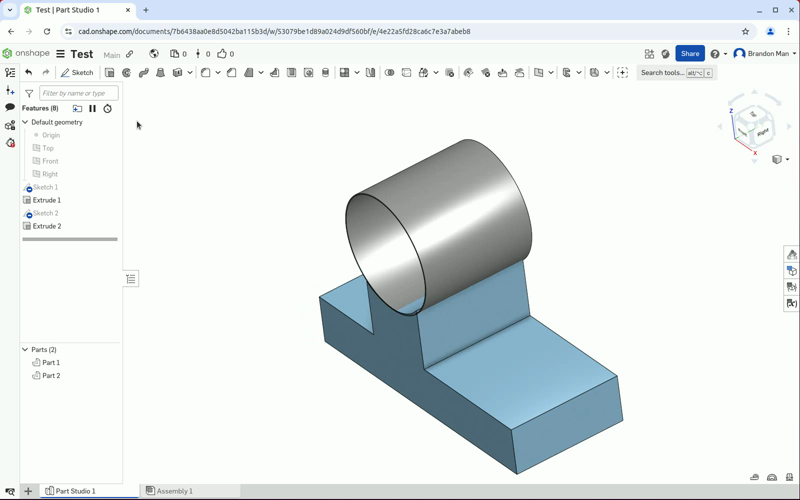
key(down, 2)
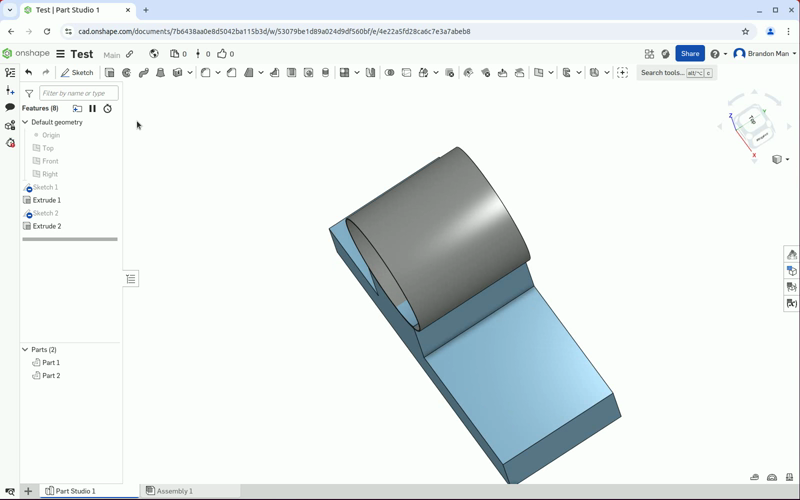
key(up, 2)
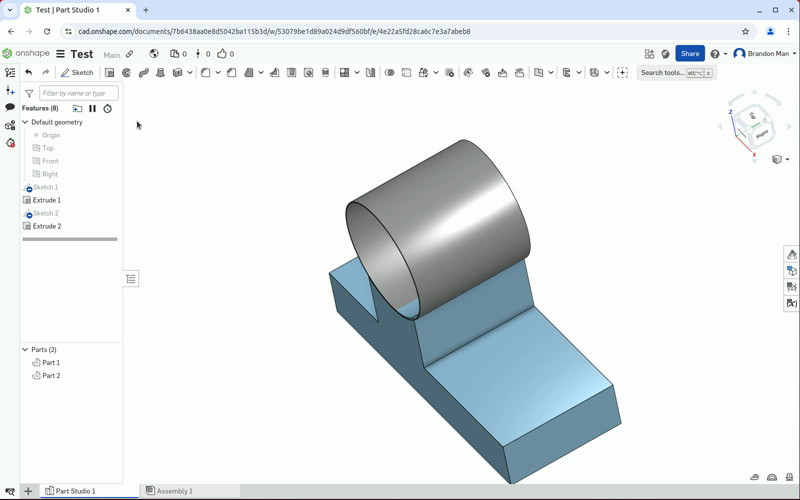
key(right, 2)
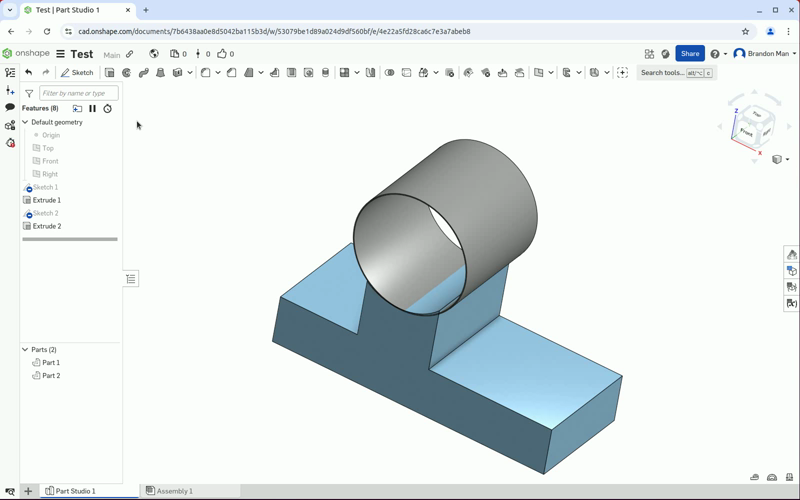
mouse_move(73, 189)
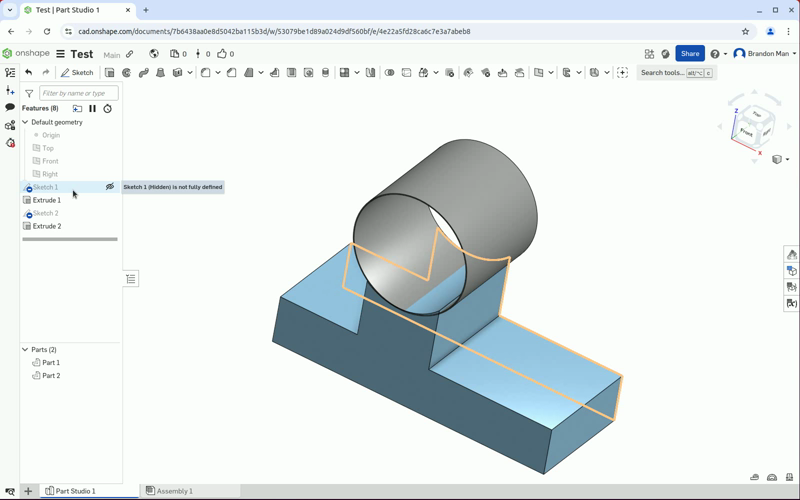
click(73, 189)